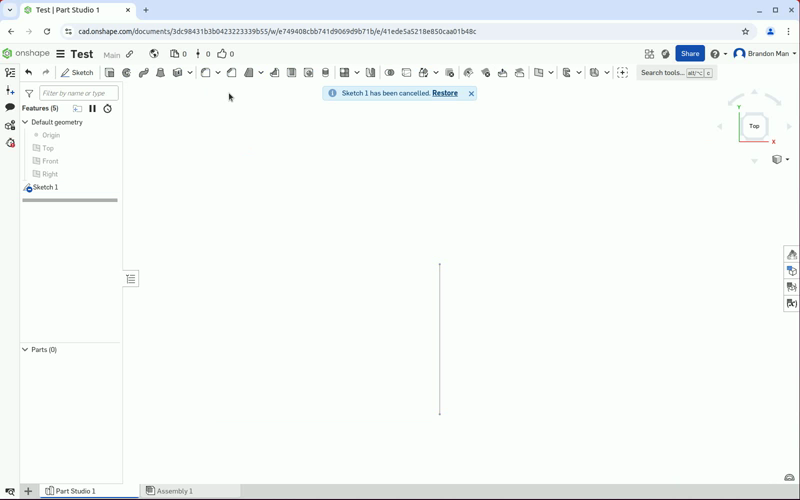
key(shift+h)
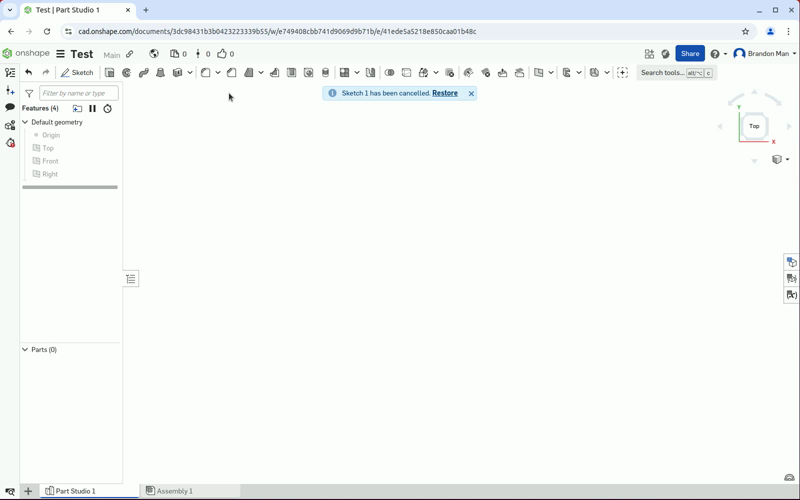
mouse_move(73, 352)
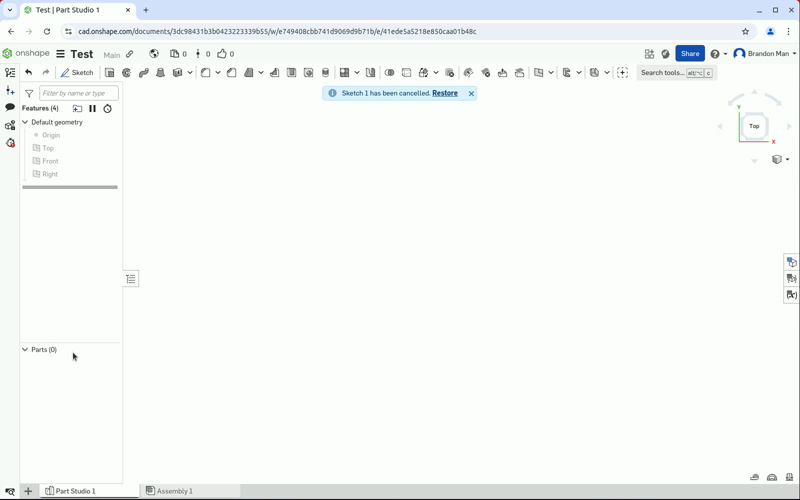
key(y)
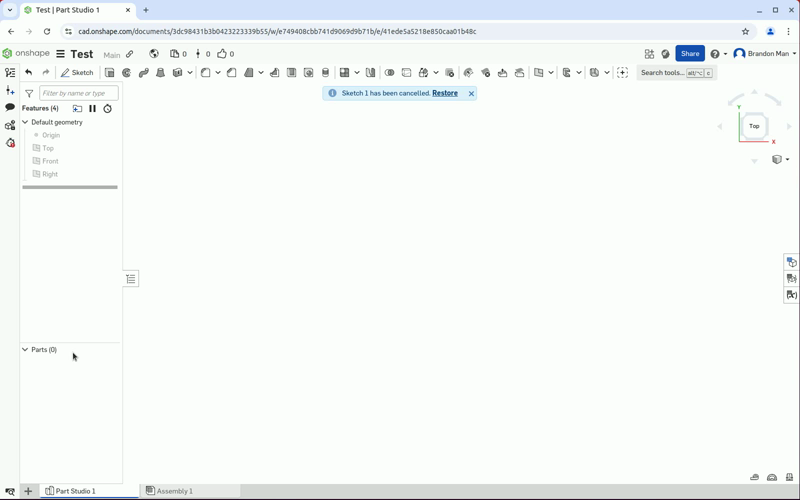
key(shift+p)
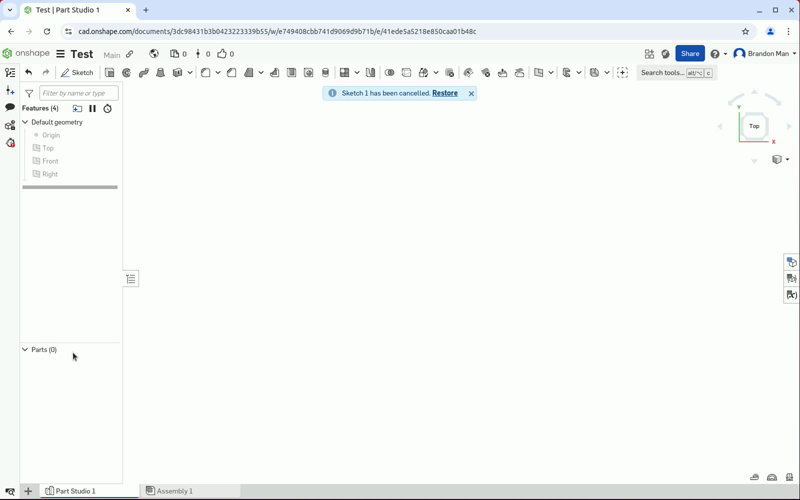
key(space)
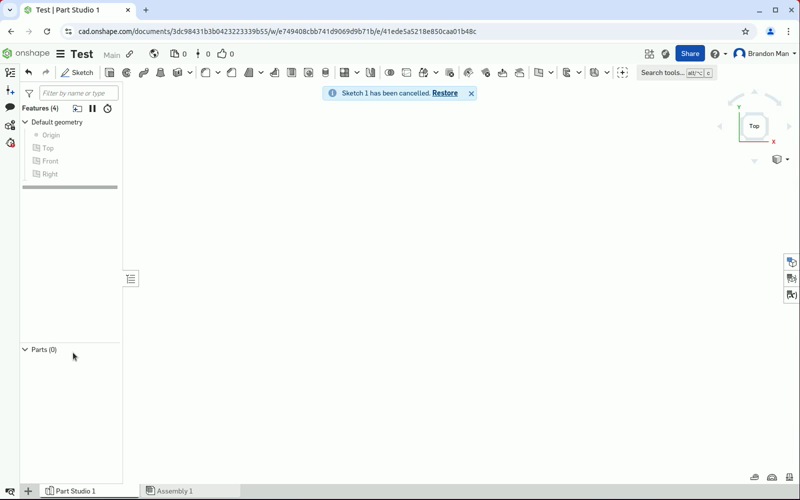
key_down(shift)
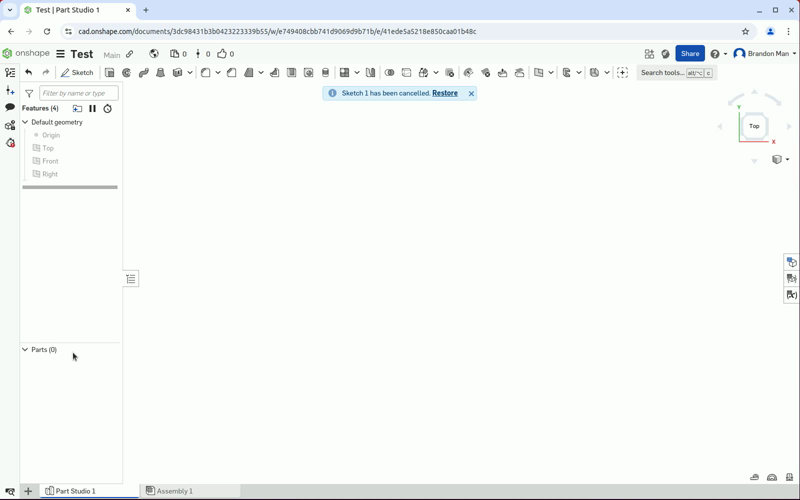
key(up)
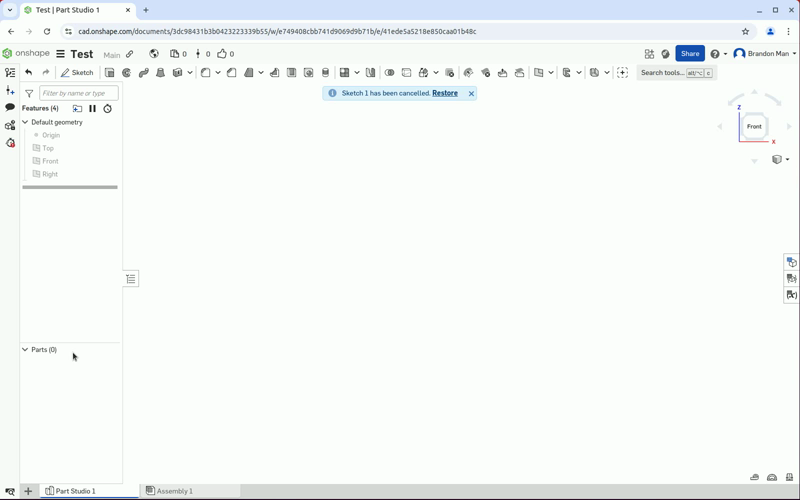
key_up(shift)
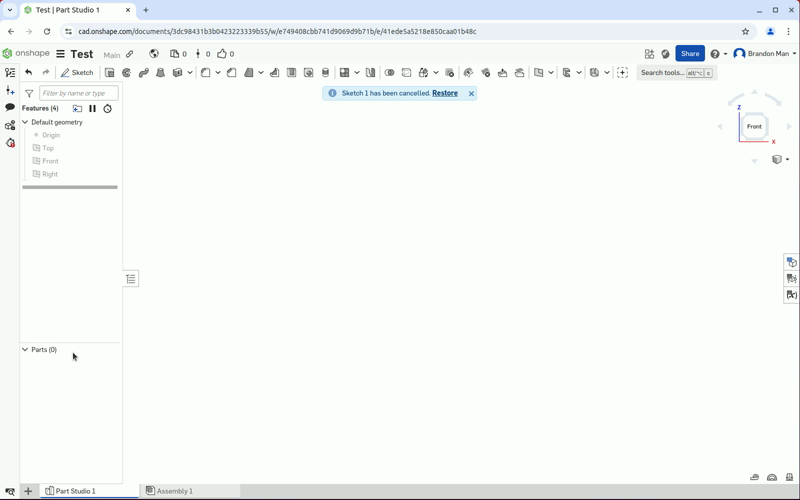
mouse_move(73, 352)
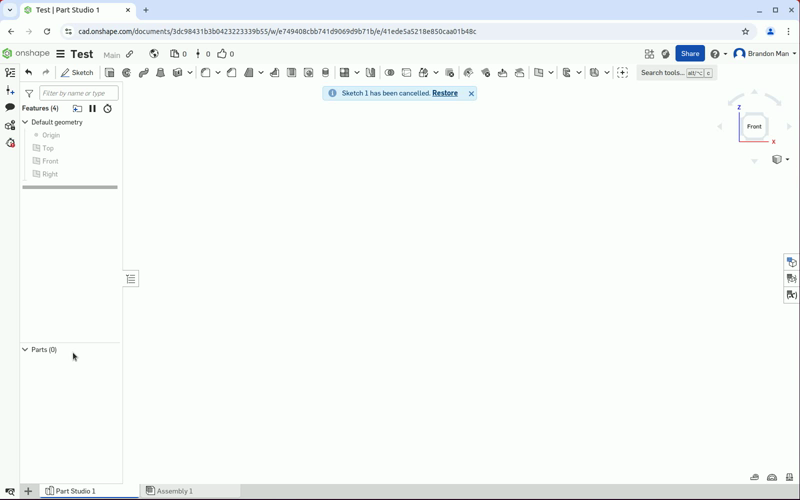
key(shift+y)
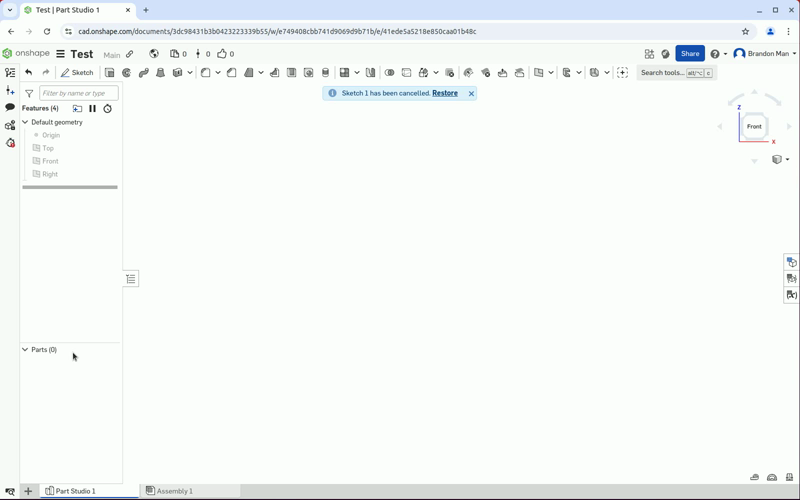
key(shift+s)
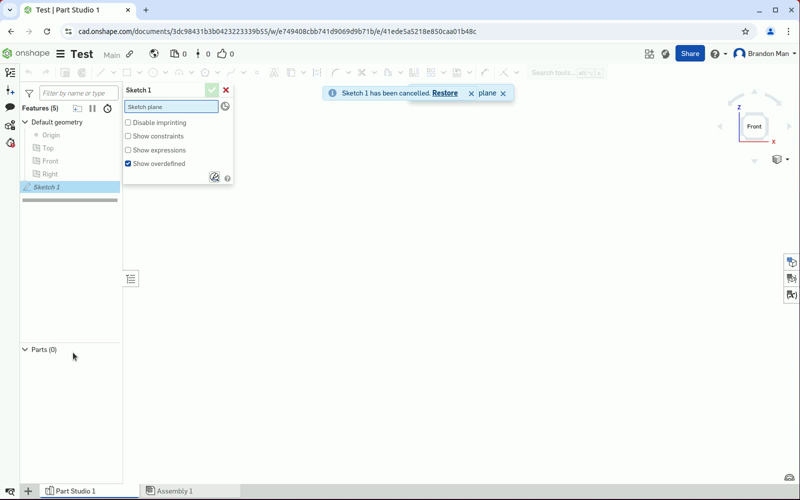
mouse_move(73, 163)
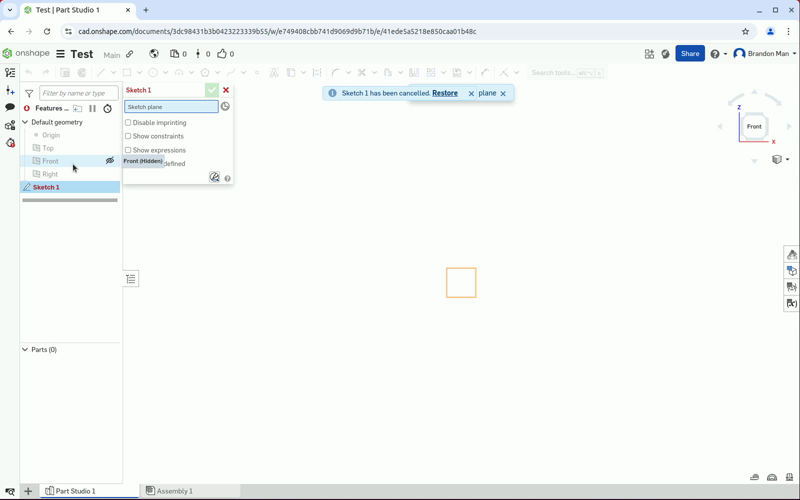
click(73, 163)
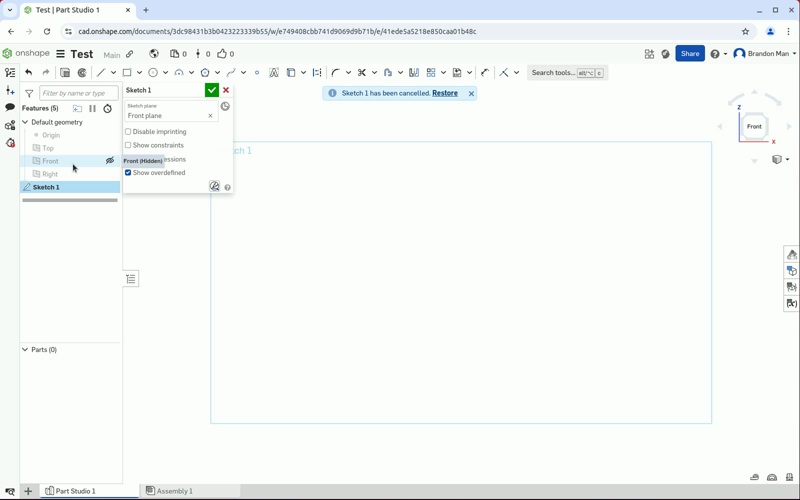
mouse_move(73, 352)
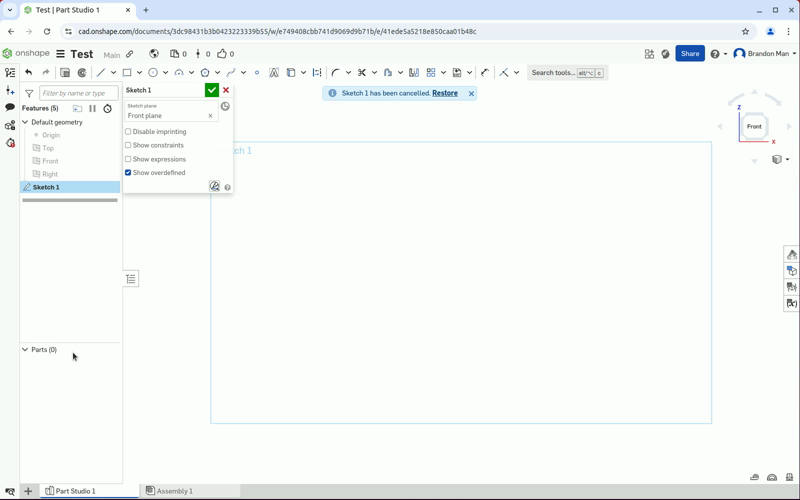
key(y)
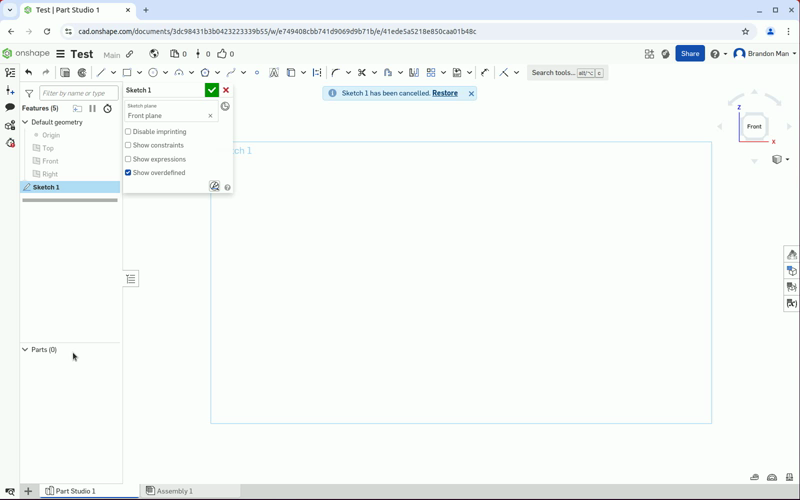
key(l)
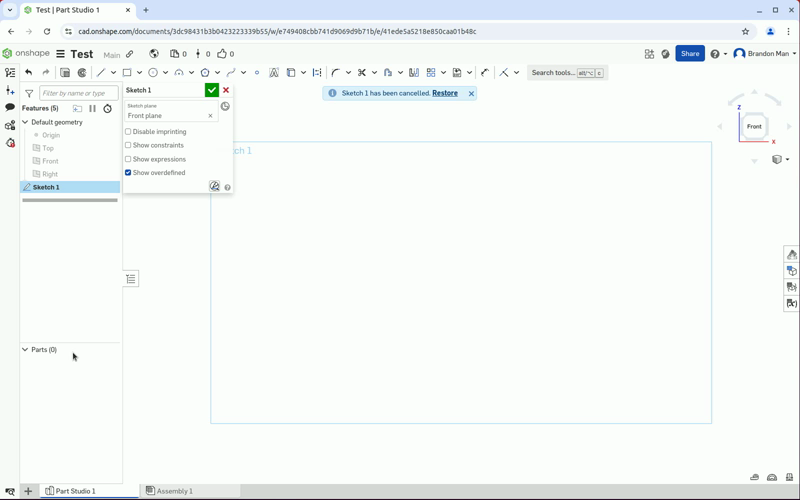
key_down(shift)
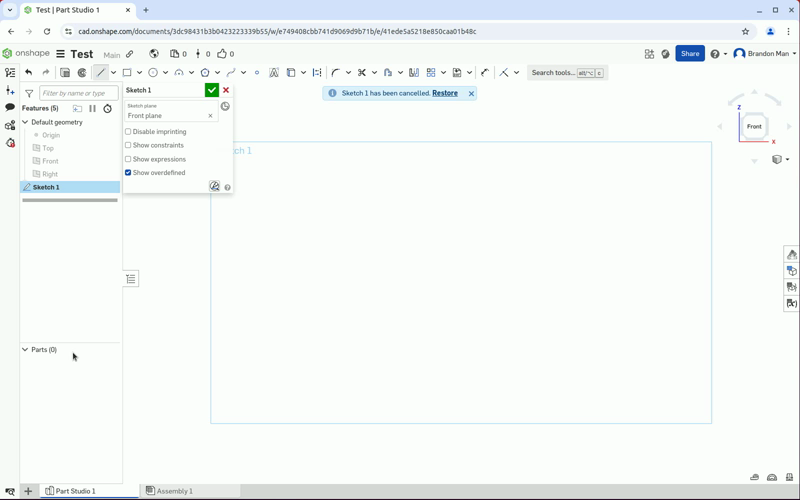
mouse_move(422, 321)
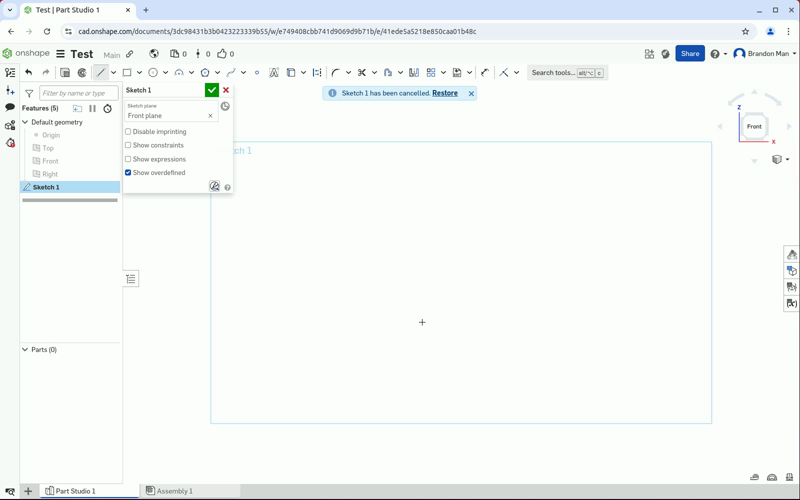
click(422, 321)
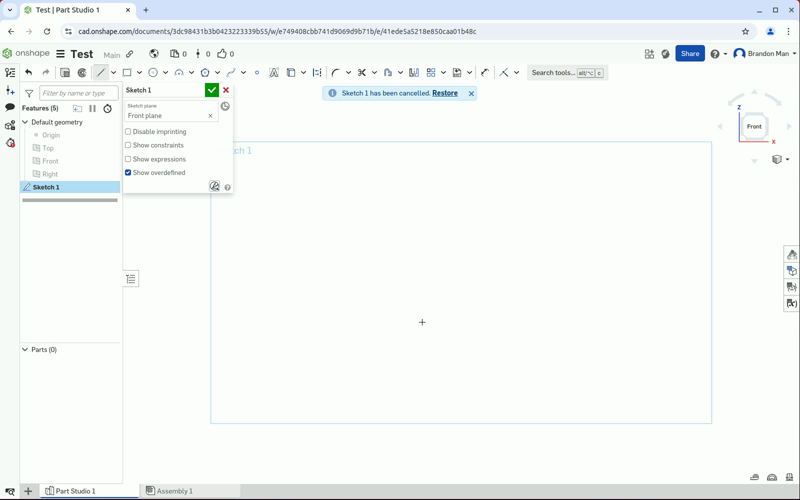
key_up(shift)
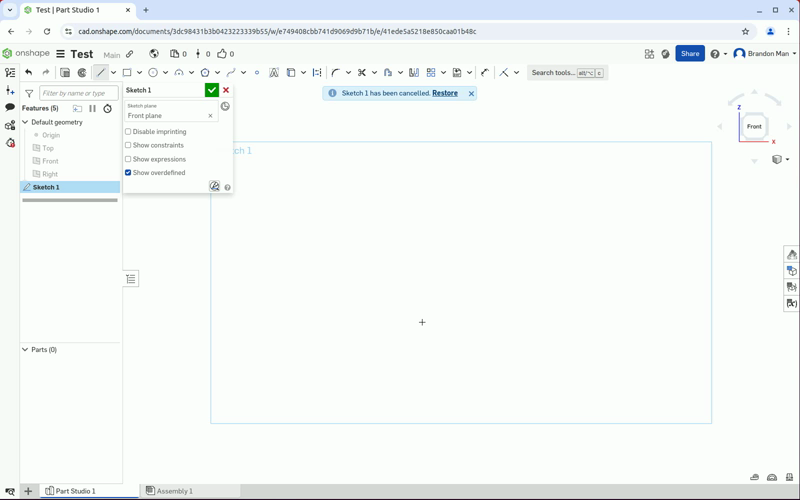
key_down(shift)
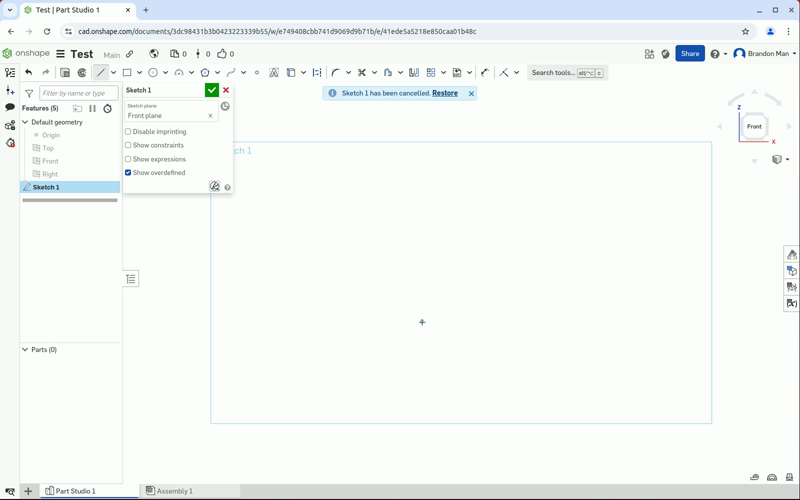
mouse_move(519, 321)
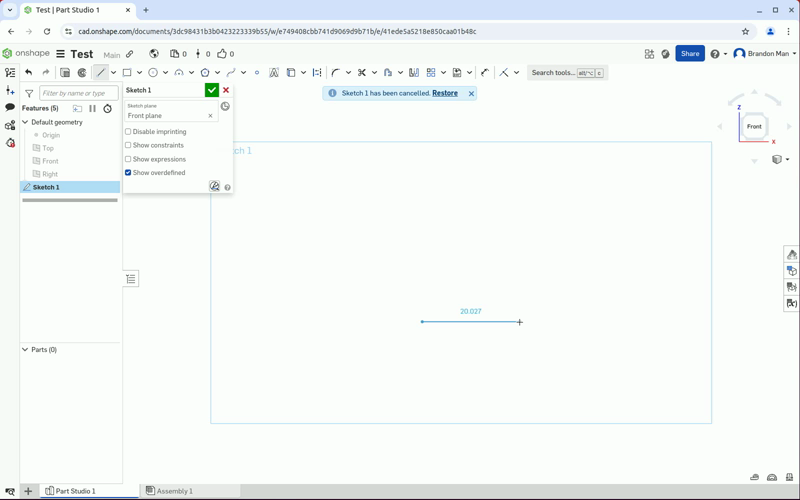
click(519, 321)
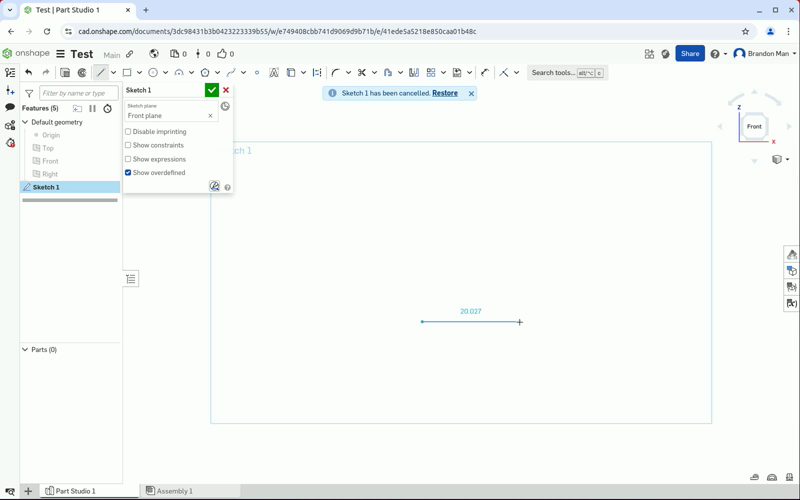
key_up(shift)
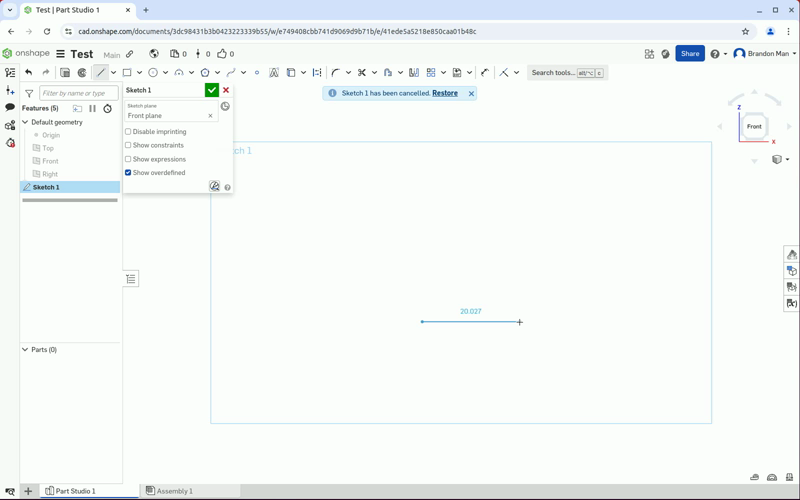
key_down(shift)
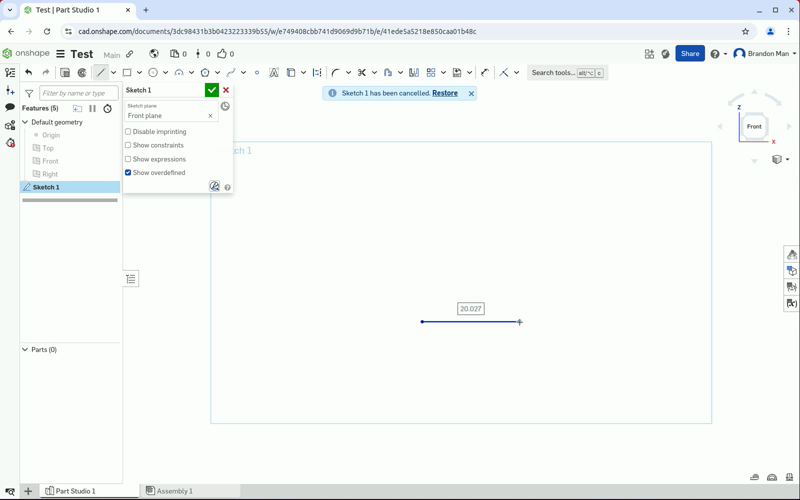
mouse_move(468, 234)
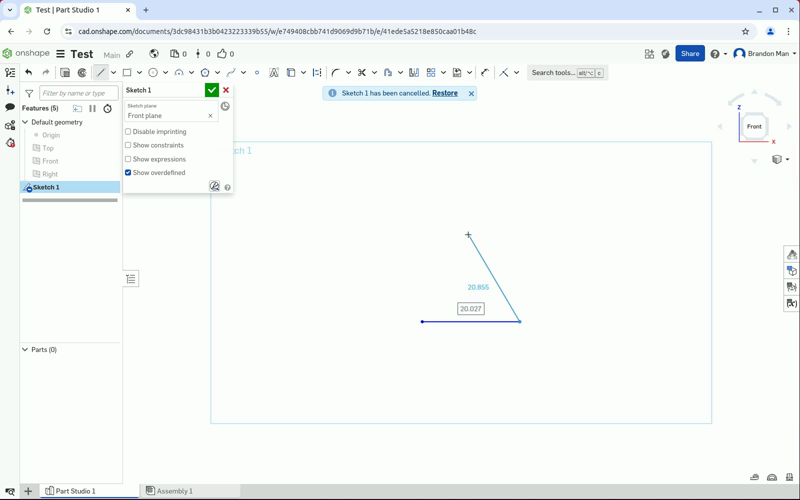
click(468, 234)
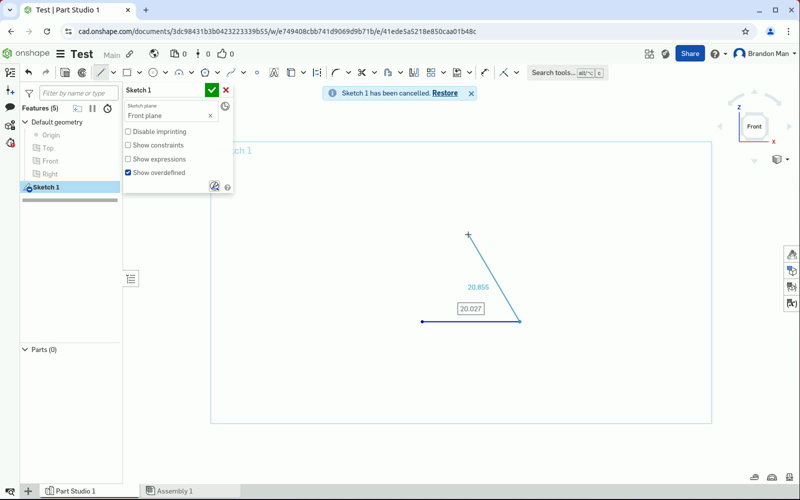
key_up(shift)
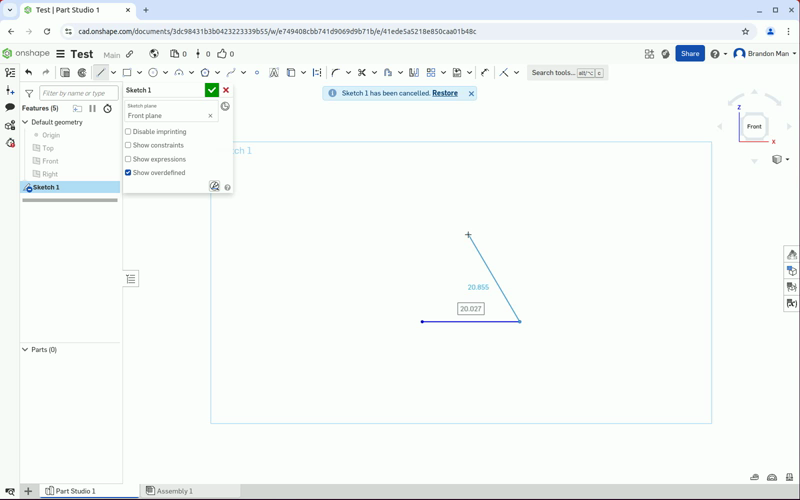
key_down(shift)
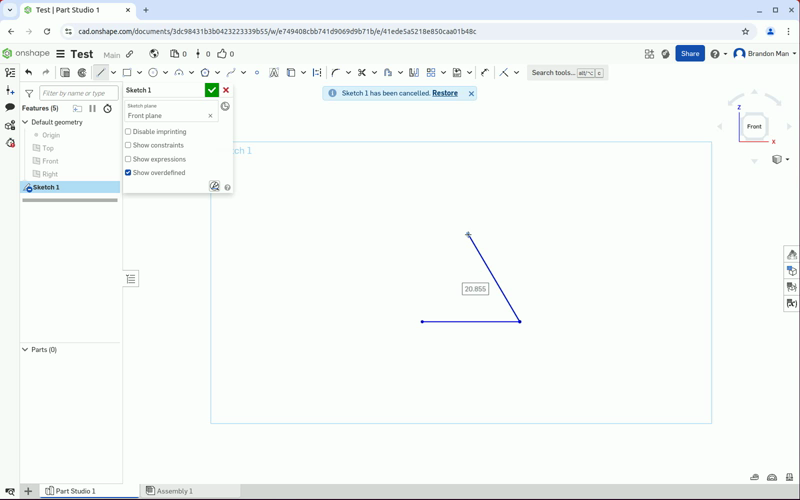
mouse_move(498, 234)
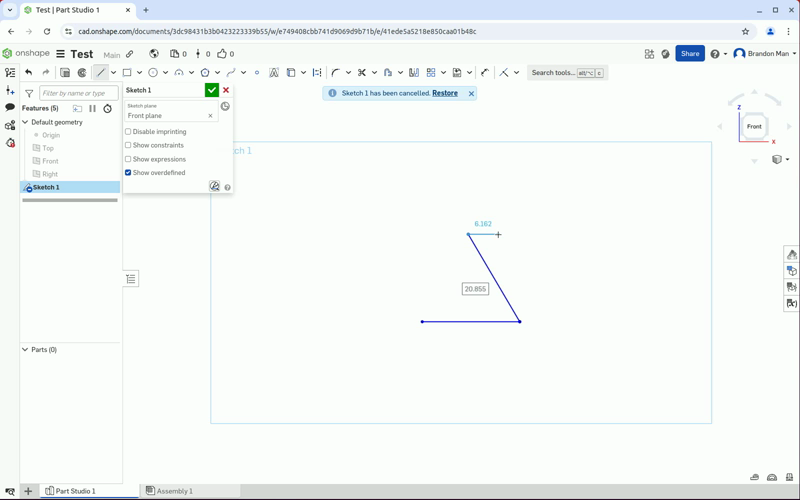
mouse_move(422, 234)
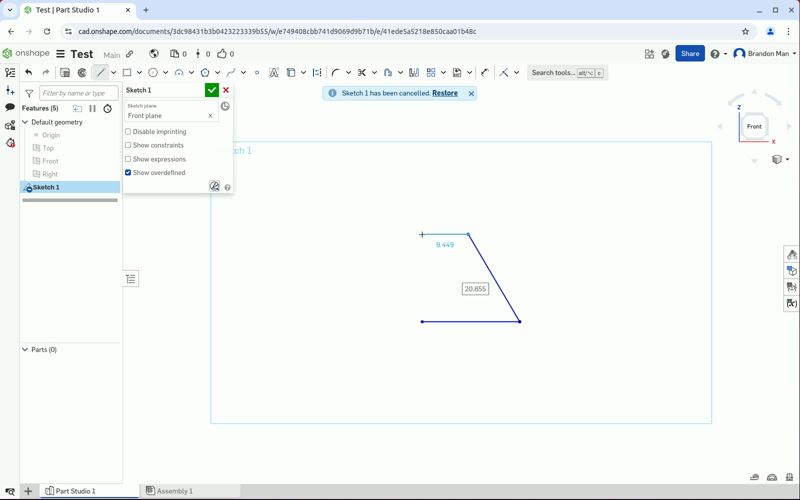
click(422, 234)
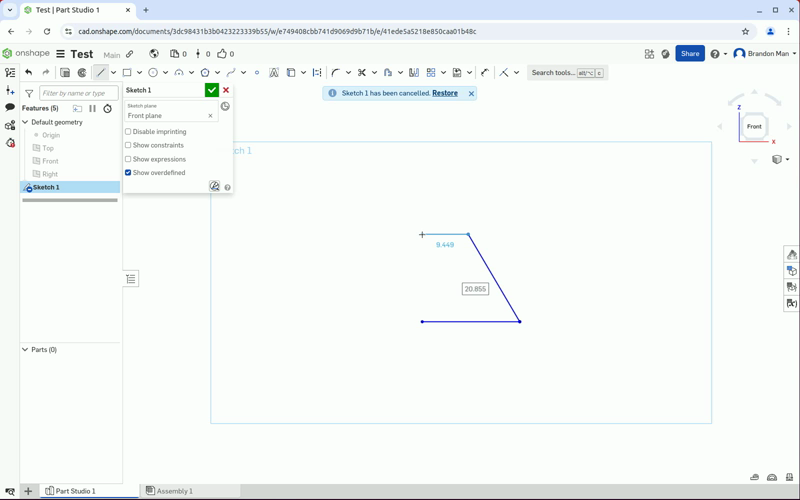
key_up(shift)
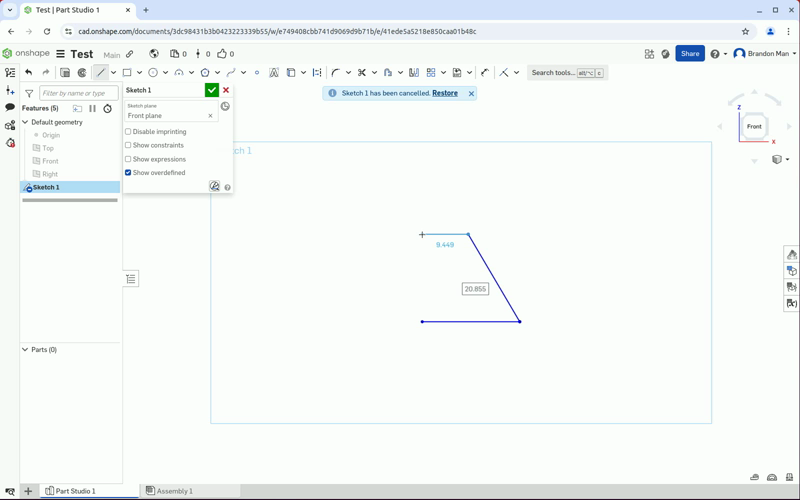
key_down(shift)
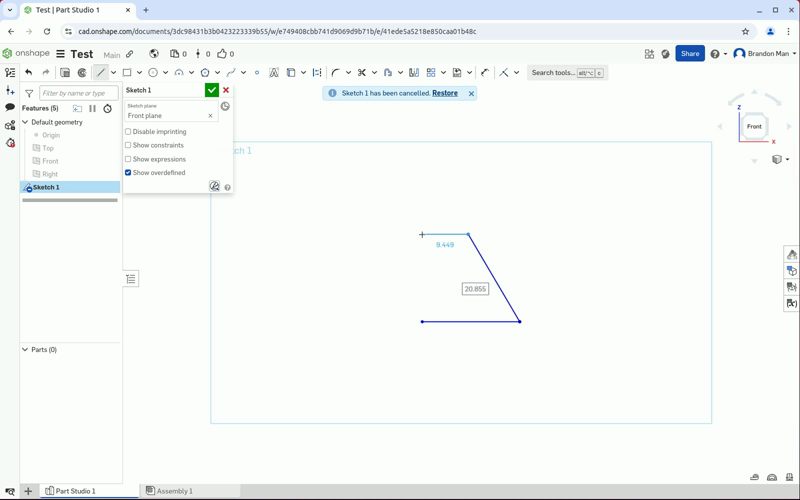
mouse_move(422, 321)
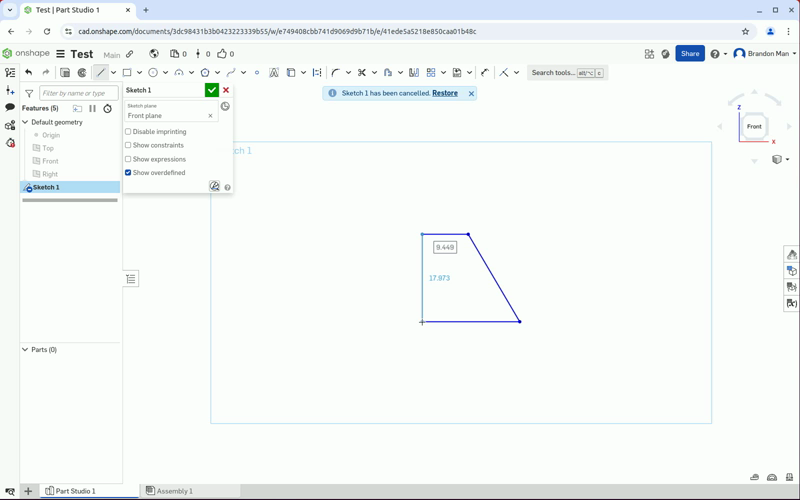
key_up(shift)
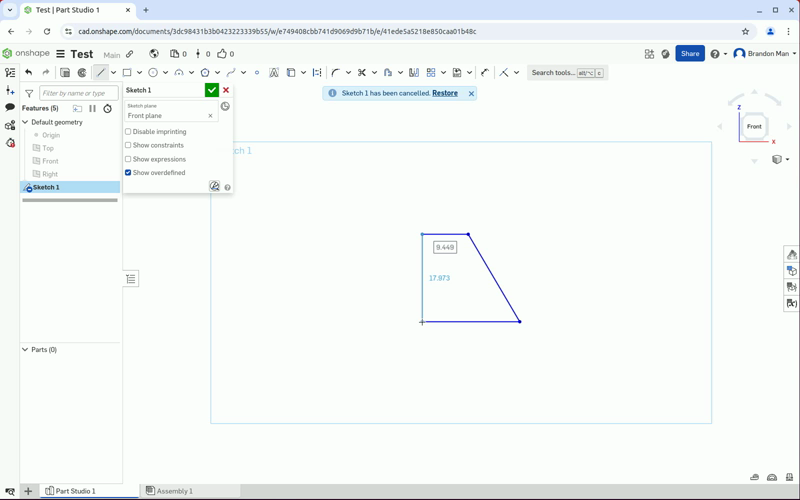
click(422, 321)
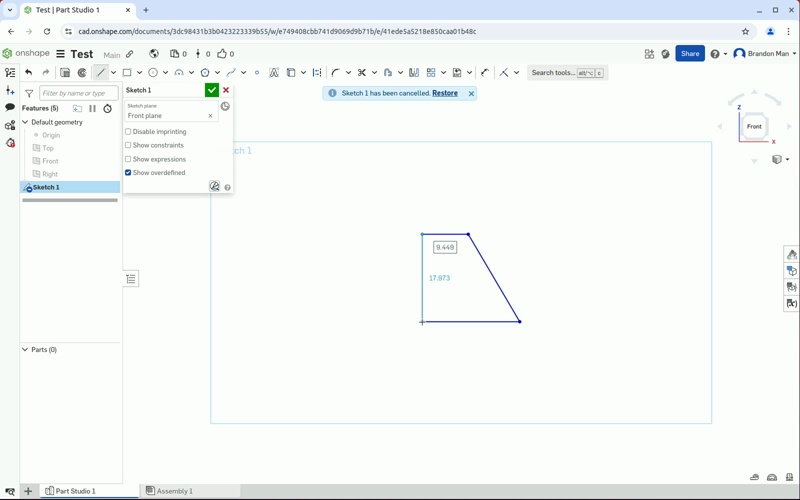
key(esc)
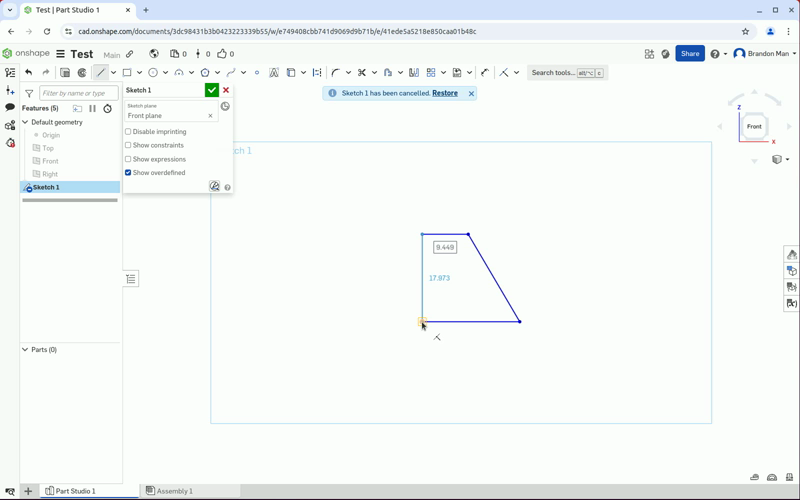
mouse_move(490, 316)
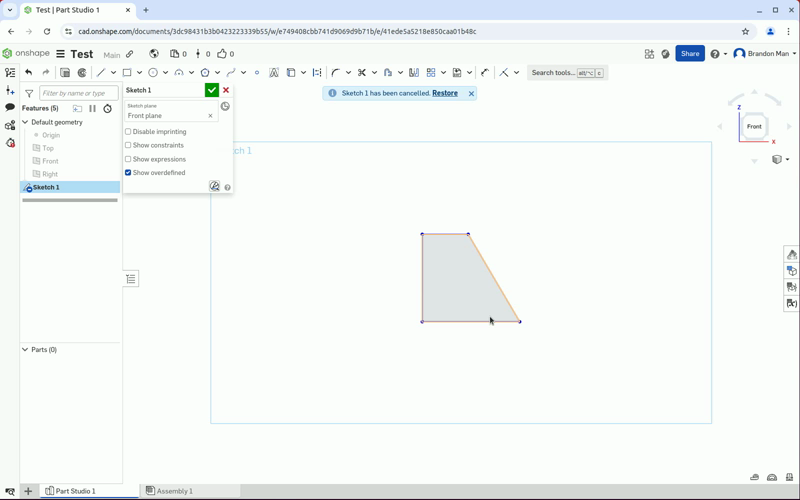
click(490, 316)
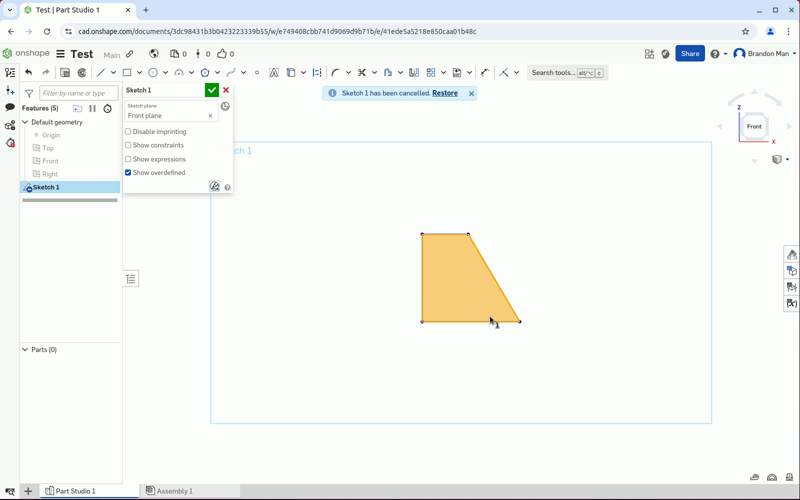
mouse_move(73, 352)
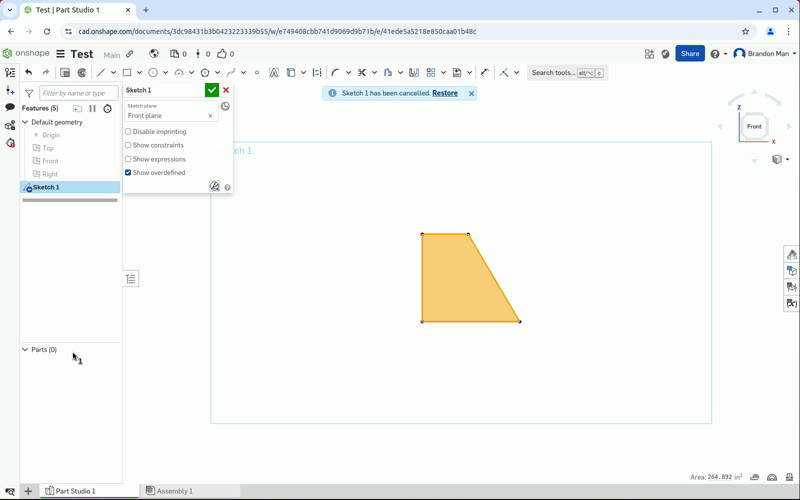
key(shift+y)
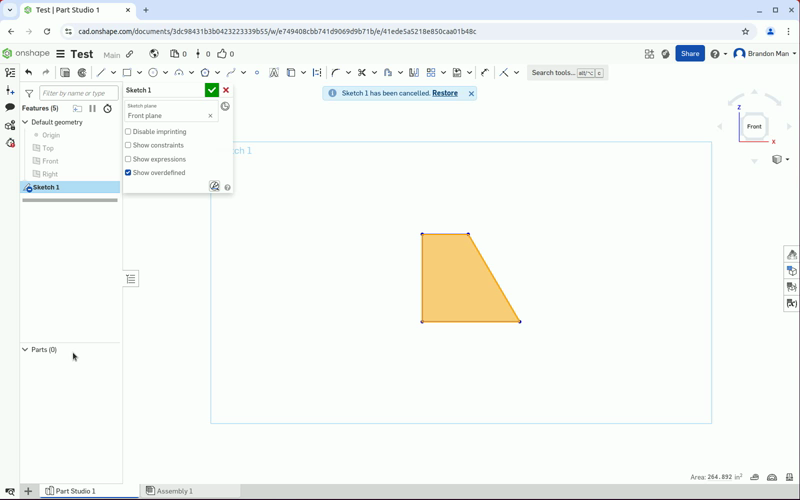
key(shift+e)
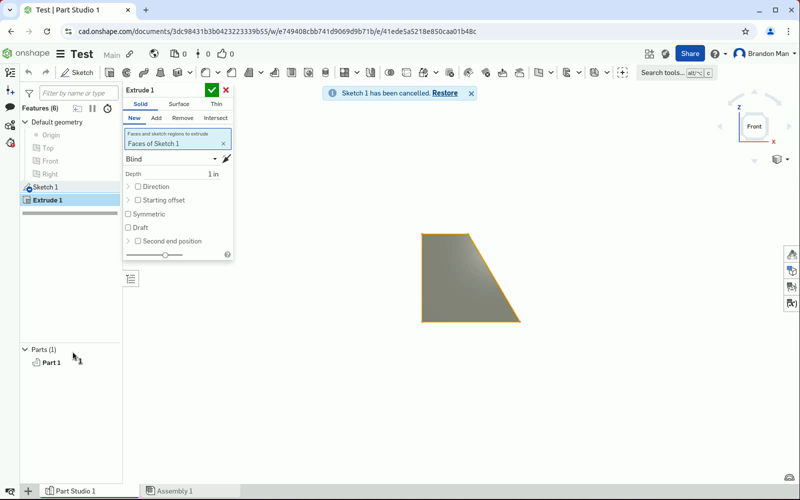
mouse_move(143, 106)
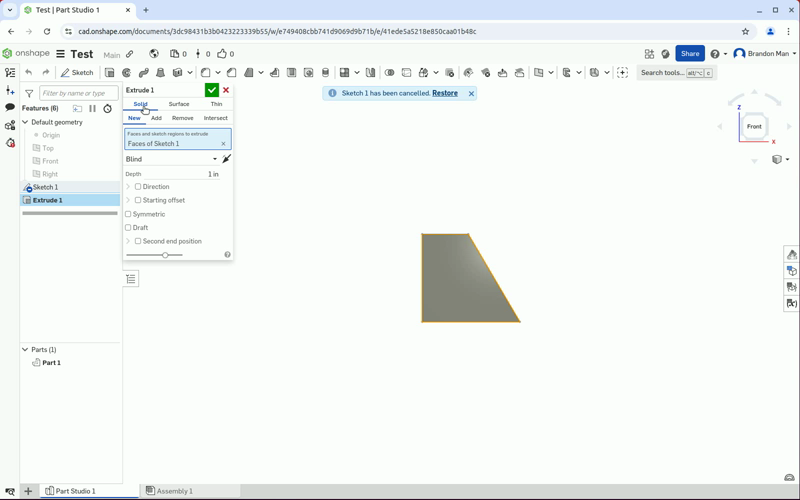
click(143, 106)
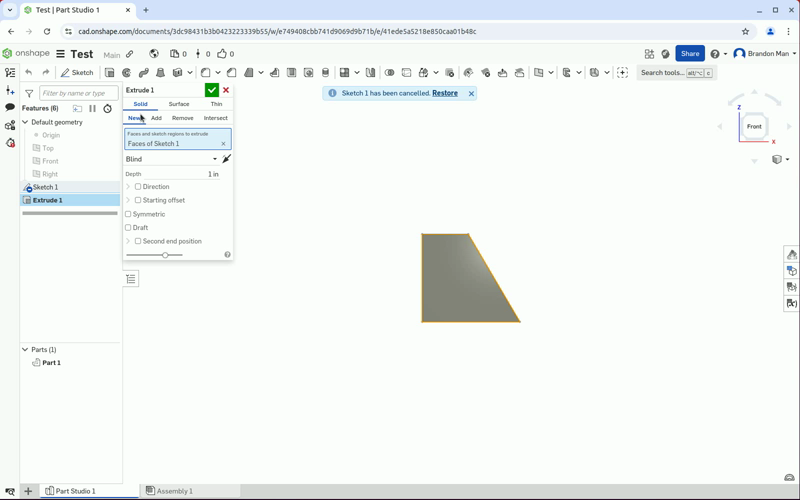
mouse_move(137, 120)
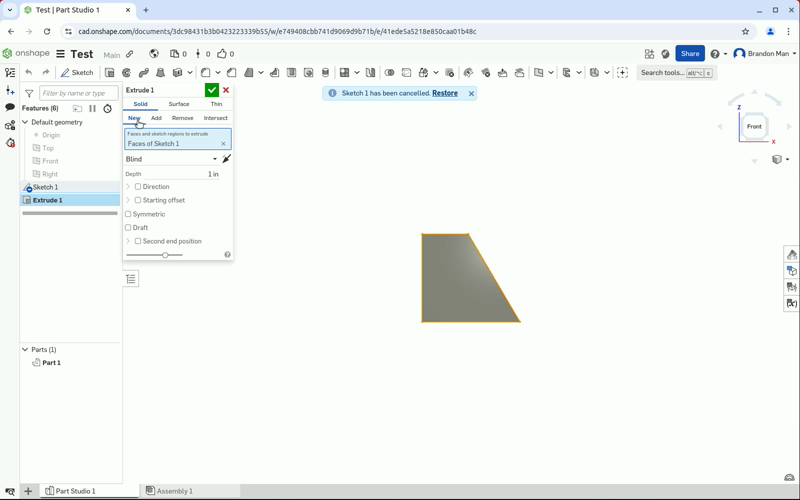
click(137, 120)
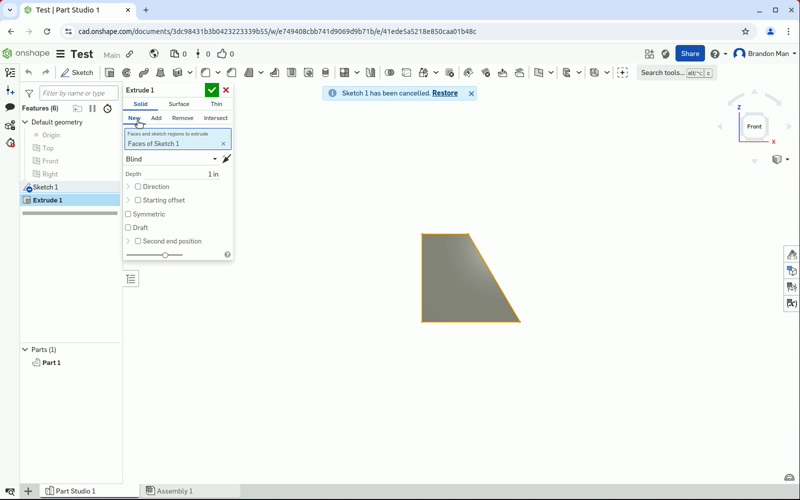
key(tab, 4)
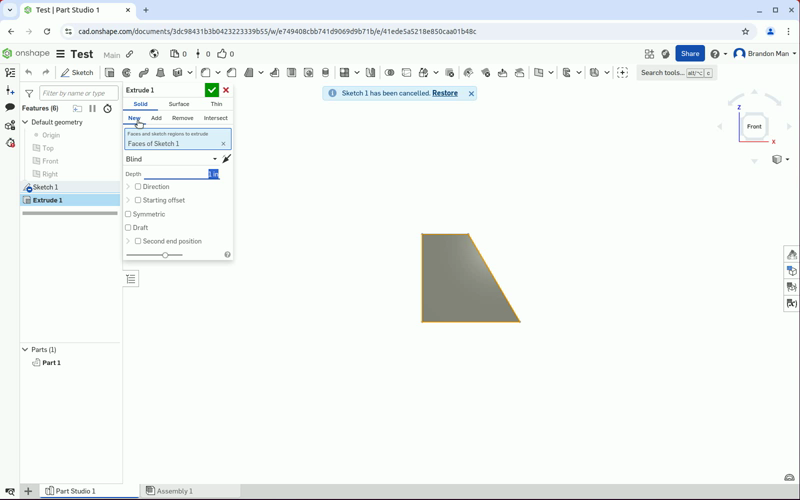
text(2.648)
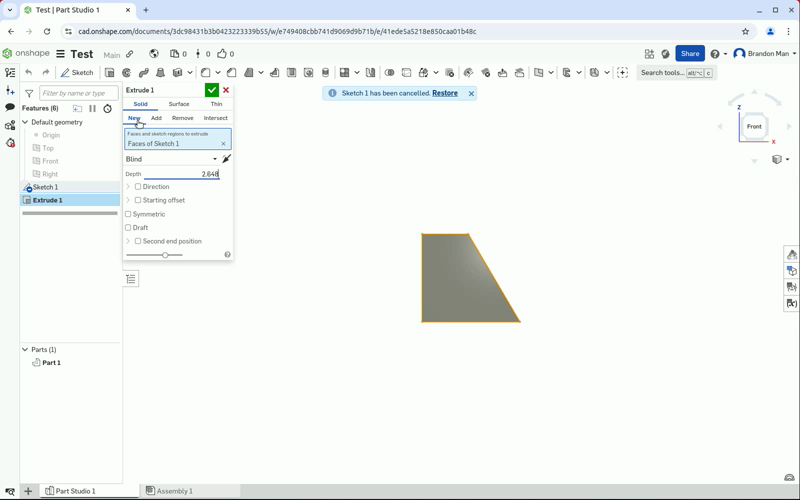
key(enter)
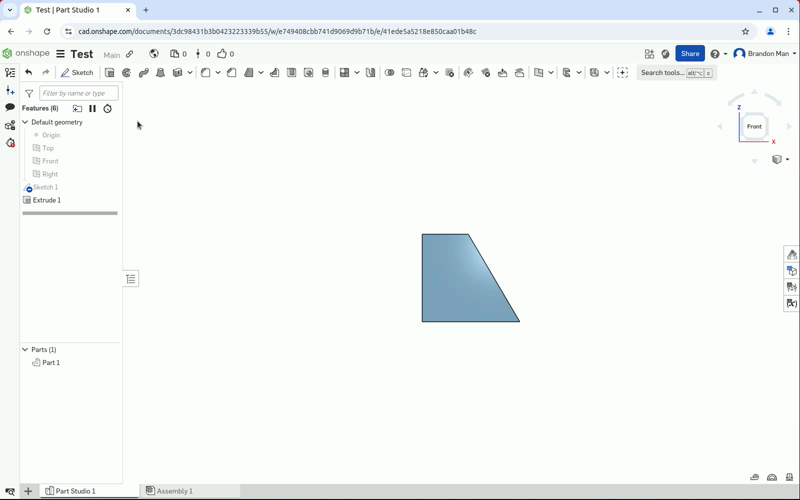
key(shift+h)
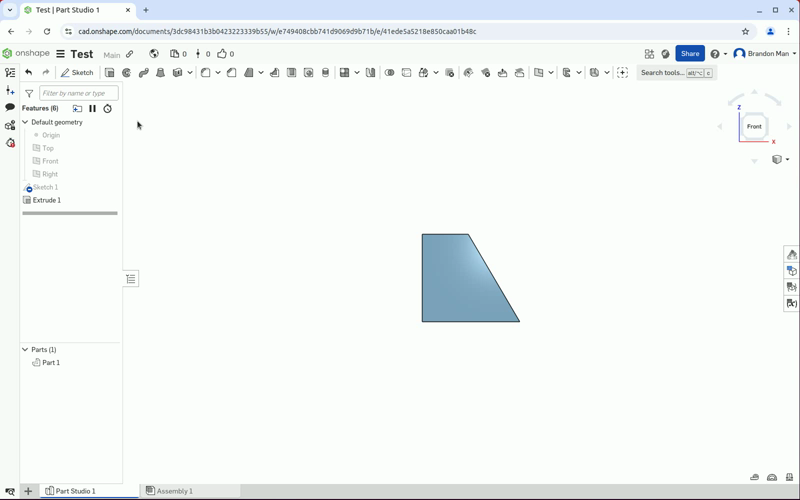
key(shift+h)
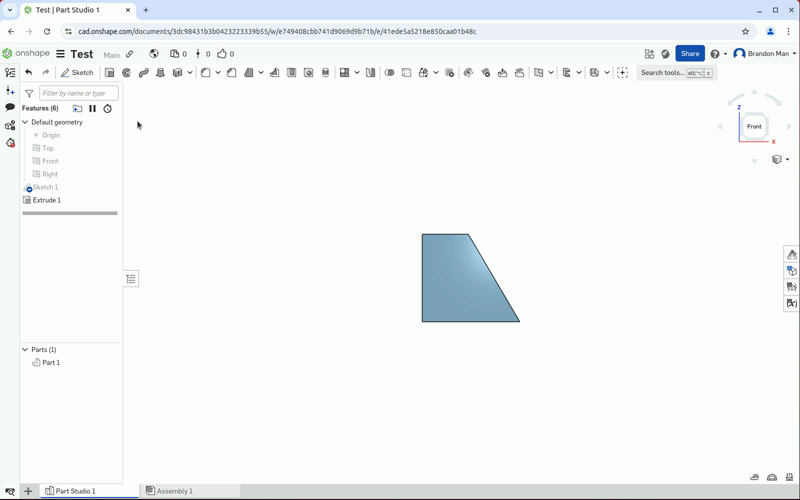
mouse_move(73, 189)
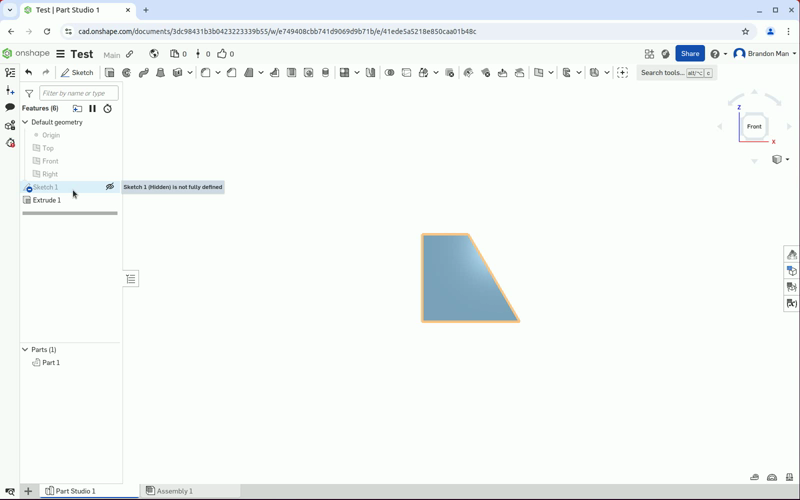
click(73, 189)
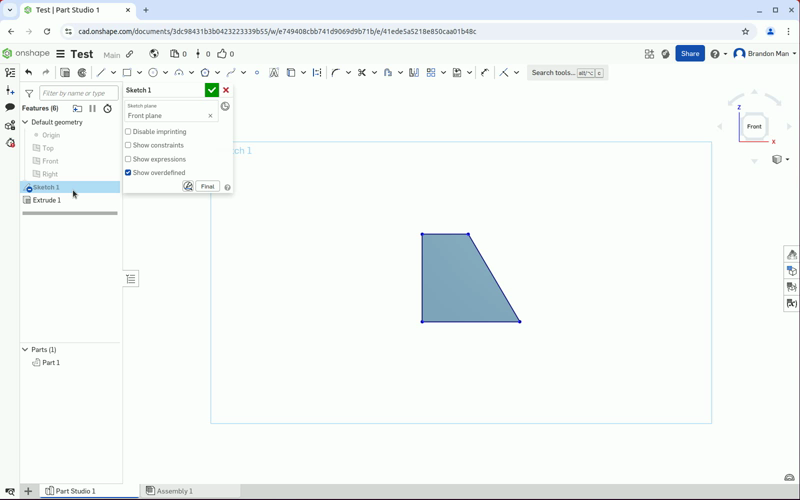
mouse_move(229, 92)
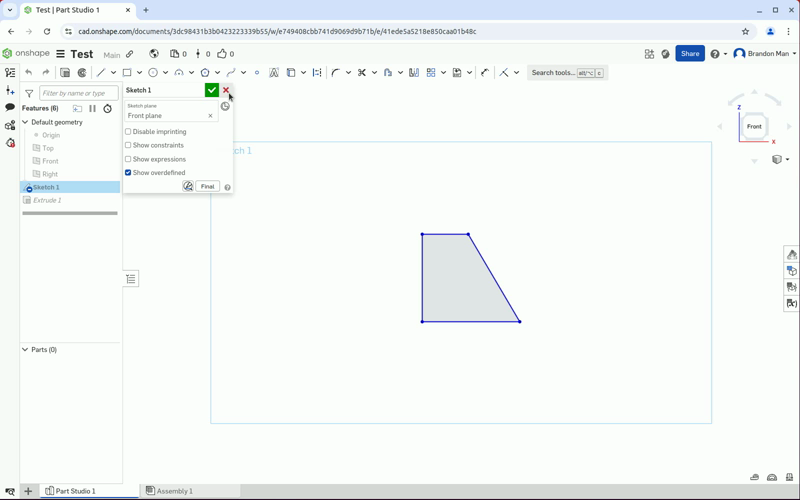
click(229, 92)
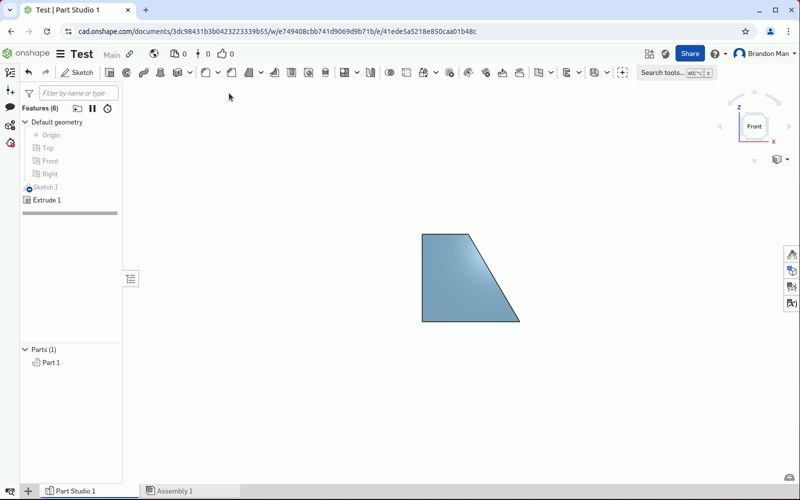
mouse_move(541, 75)
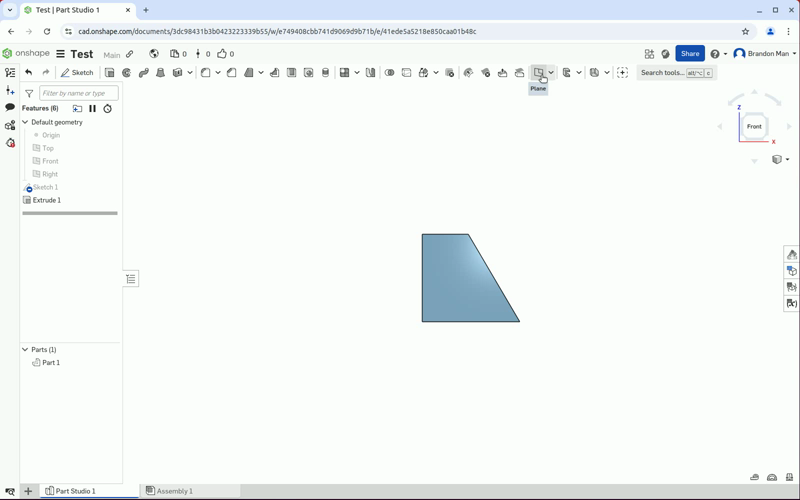
click(541, 75)
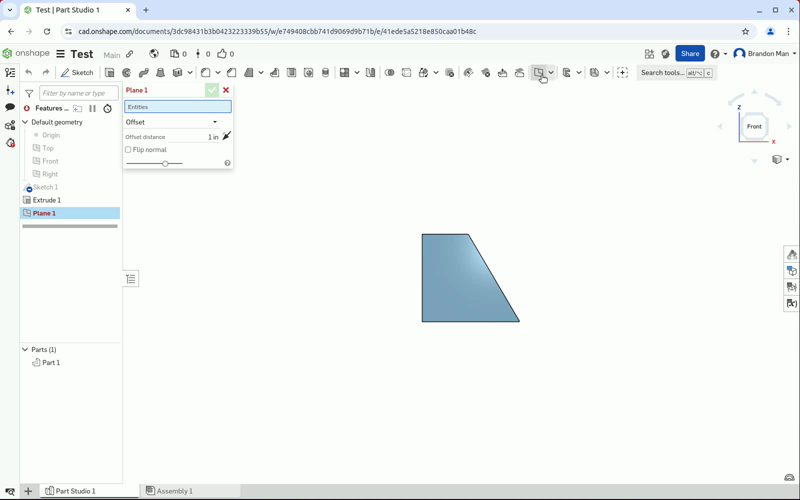
mouse_move(73, 163)
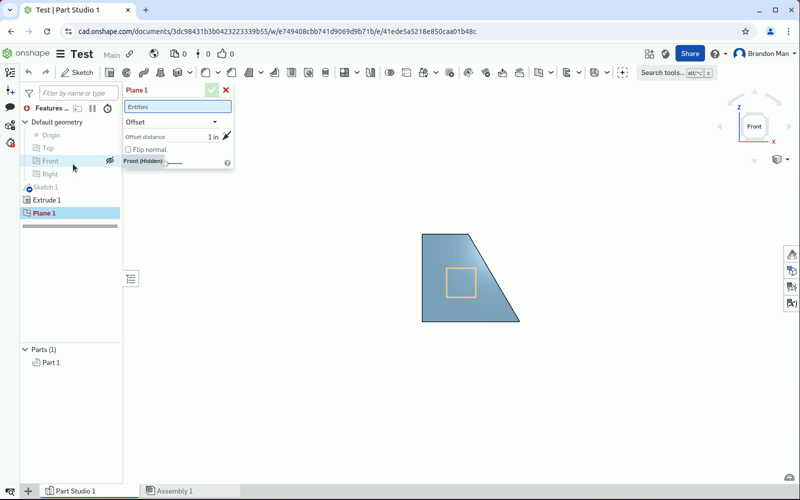
click(73, 163)
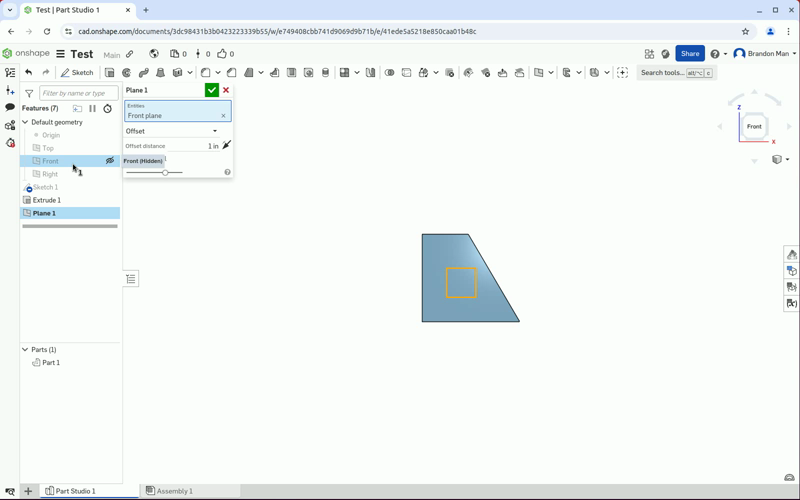
key(tab, 2)
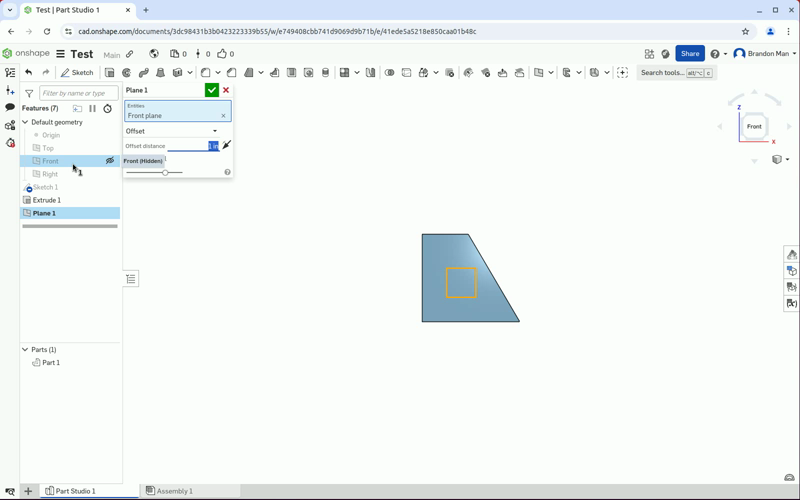
text(2.65)
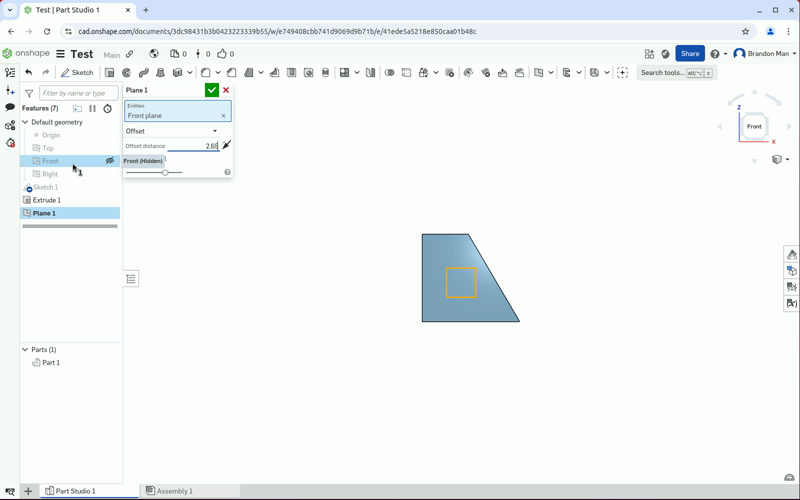
key(enter, 2)
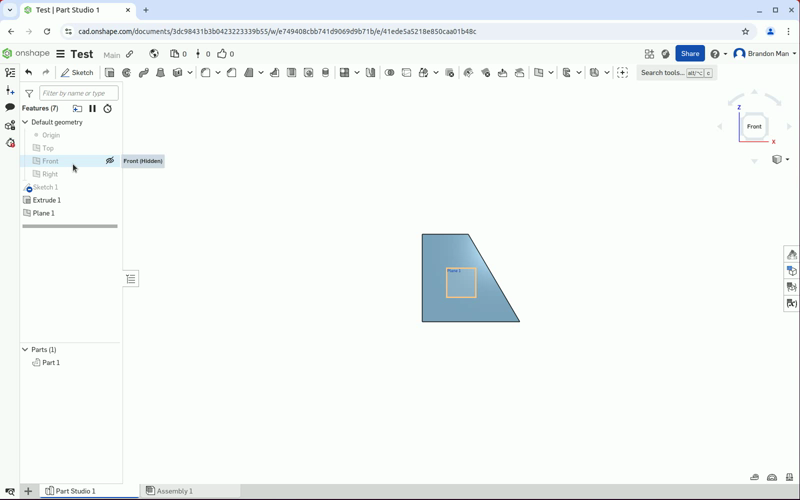
key(shift+s)
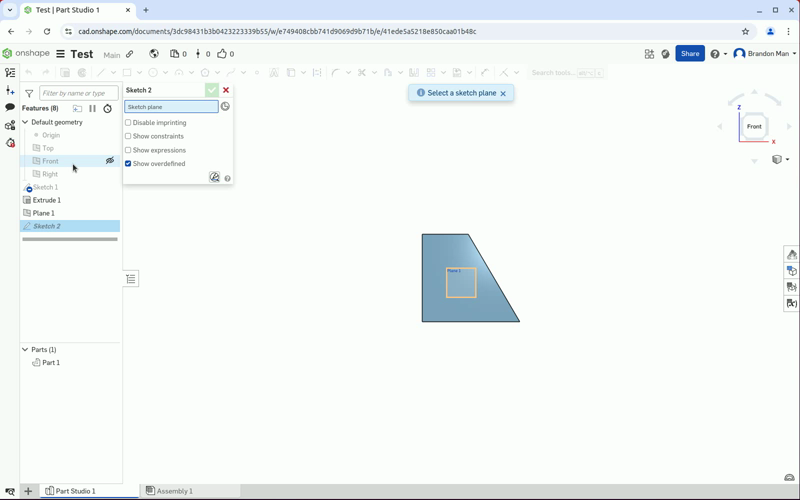
mouse_move(73, 215)
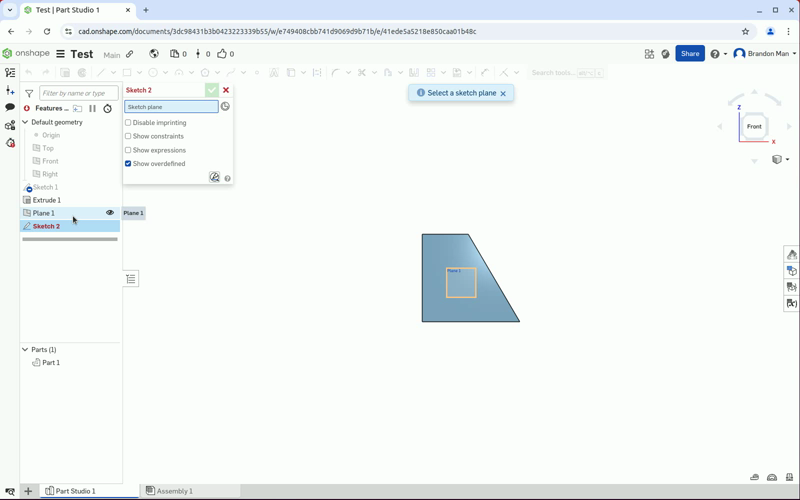
click(73, 215)
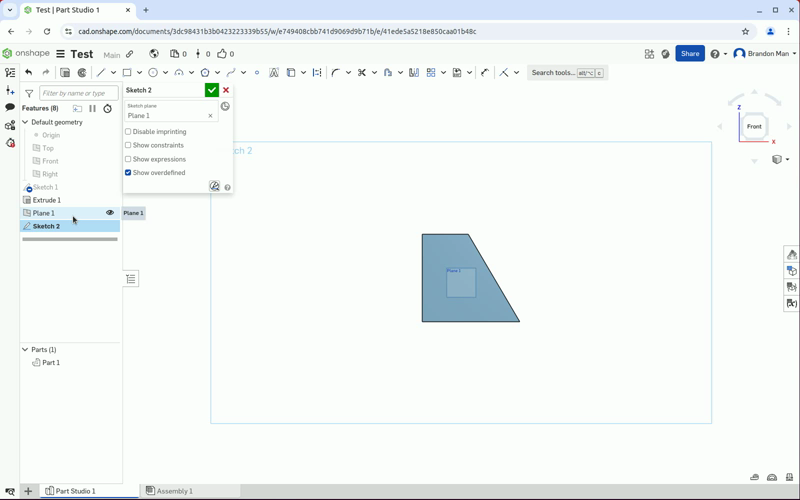
mouse_move(73, 352)
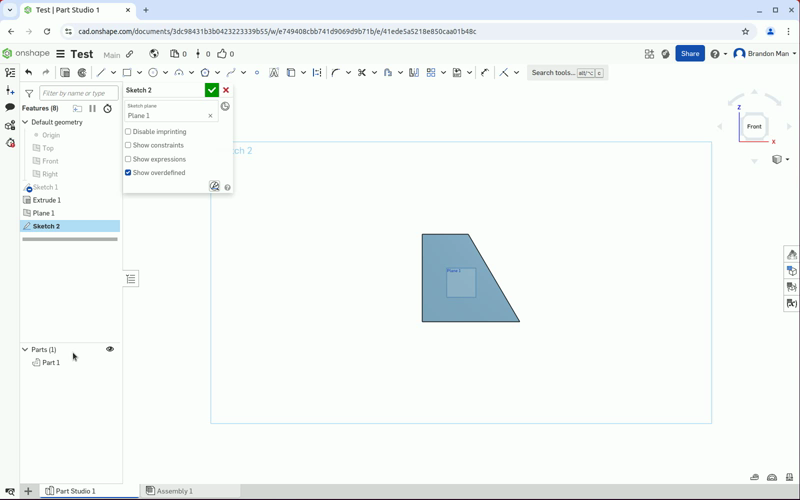
key(y)
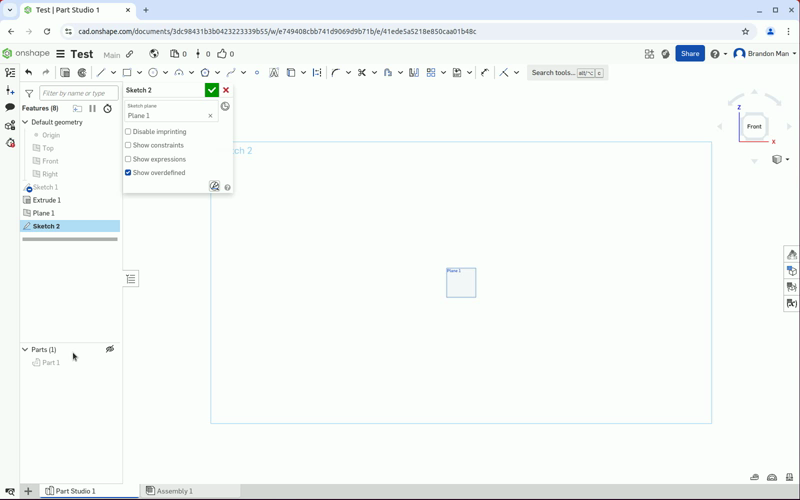
key(l)
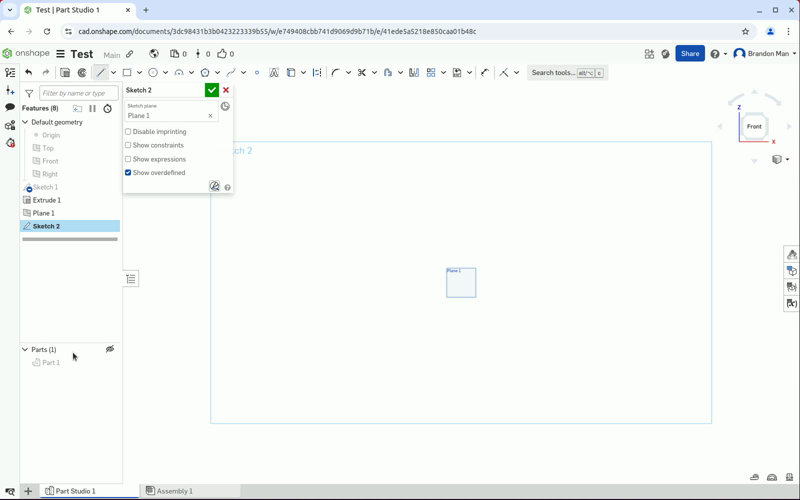
key_down(shift)
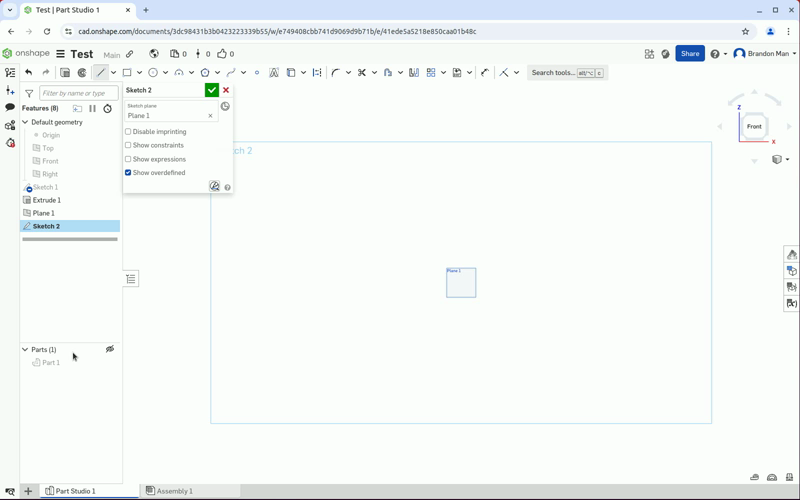
mouse_move(426, 321)
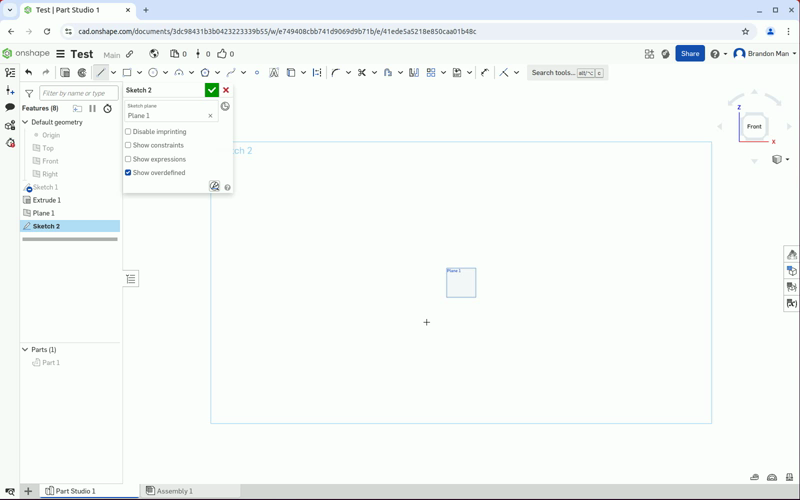
click(426, 321)
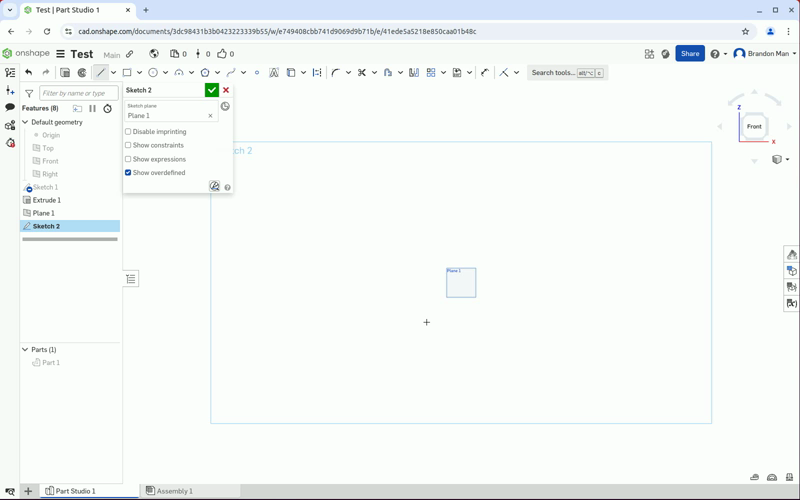
key_up(shift)
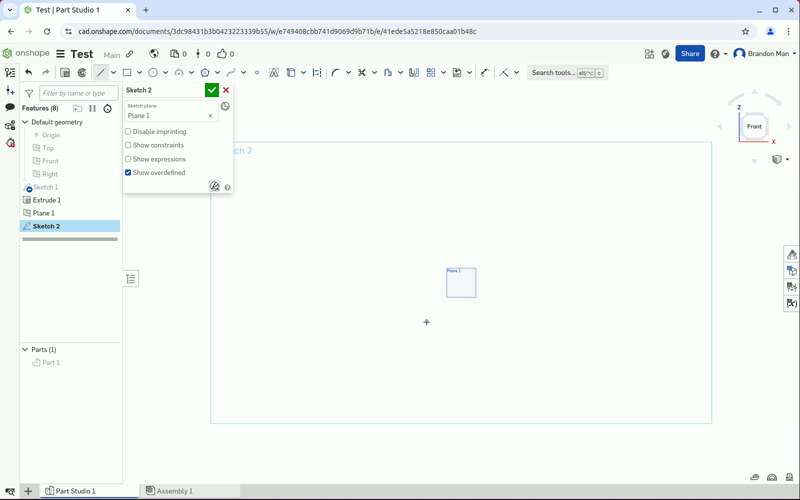
key_down(shift)
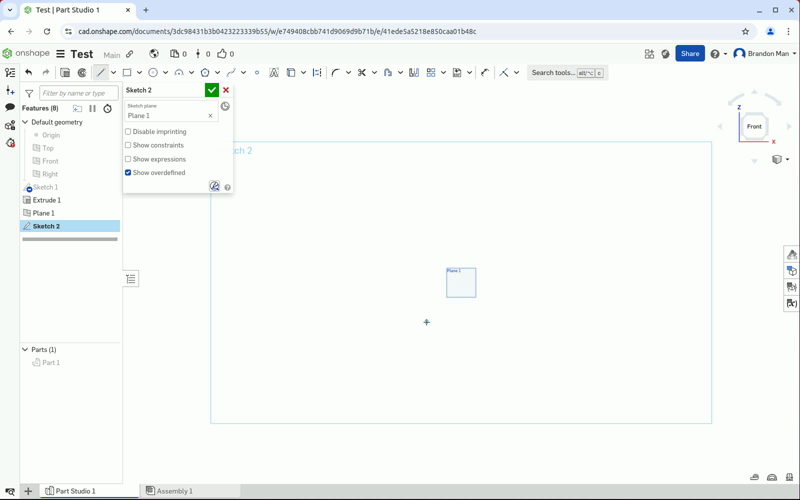
mouse_move(513, 321)
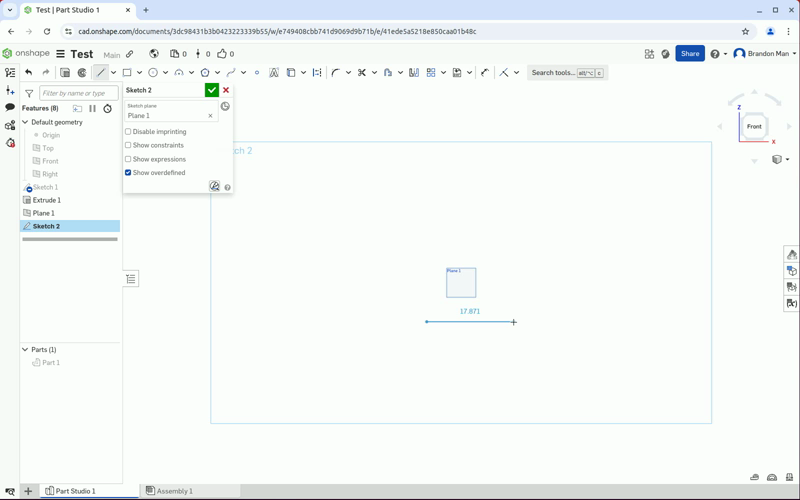
click(513, 321)
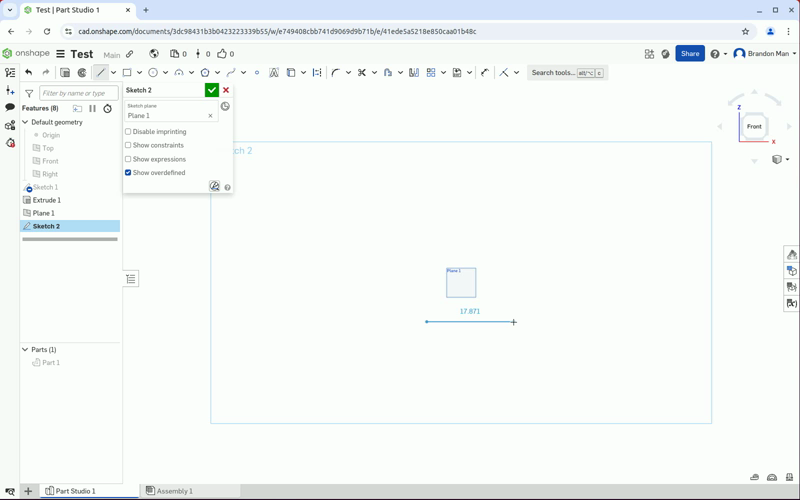
key_up(shift)
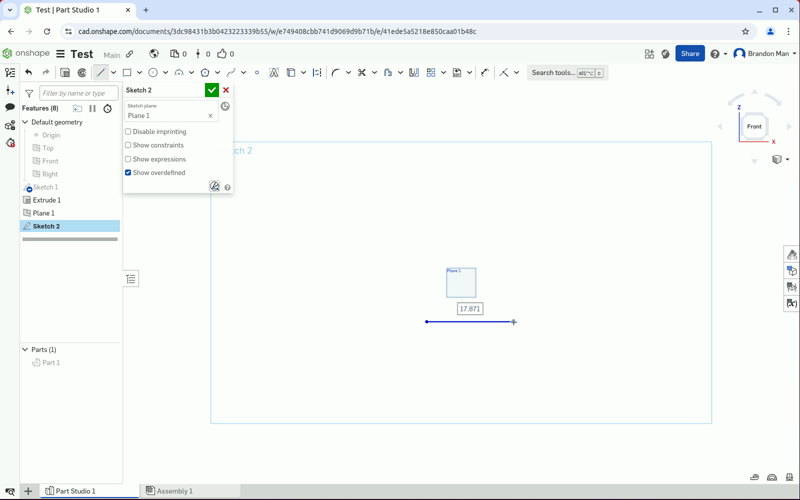
key_down(shift)
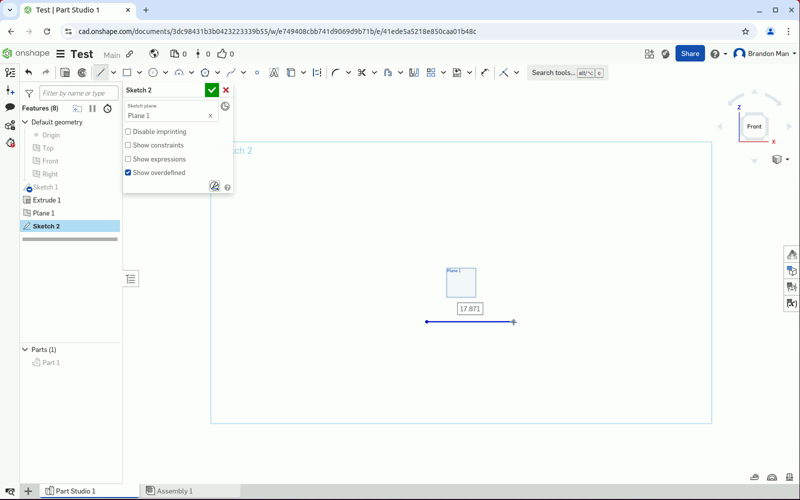
mouse_move(468, 246)
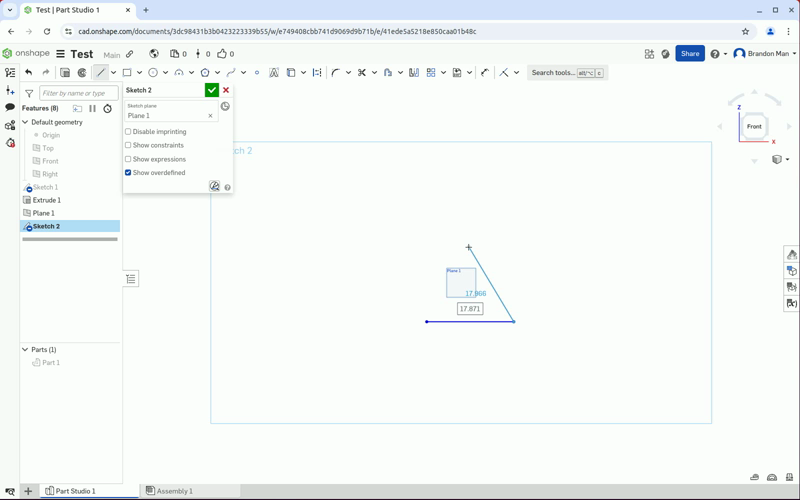
click(468, 246)
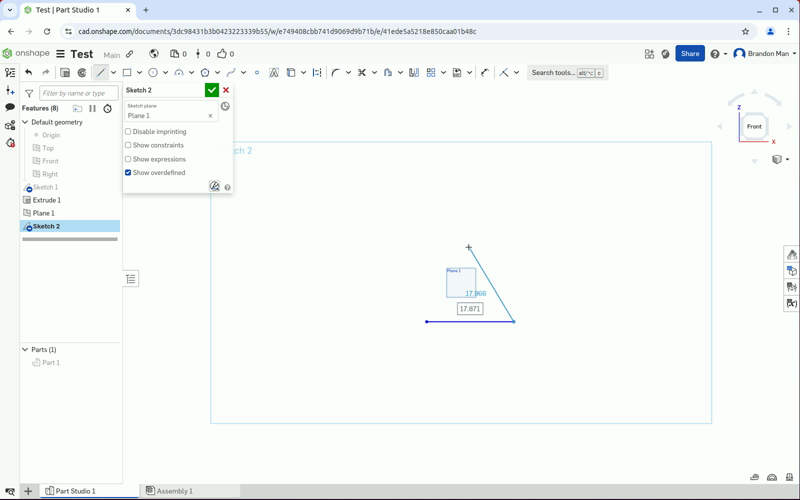
key_up(shift)
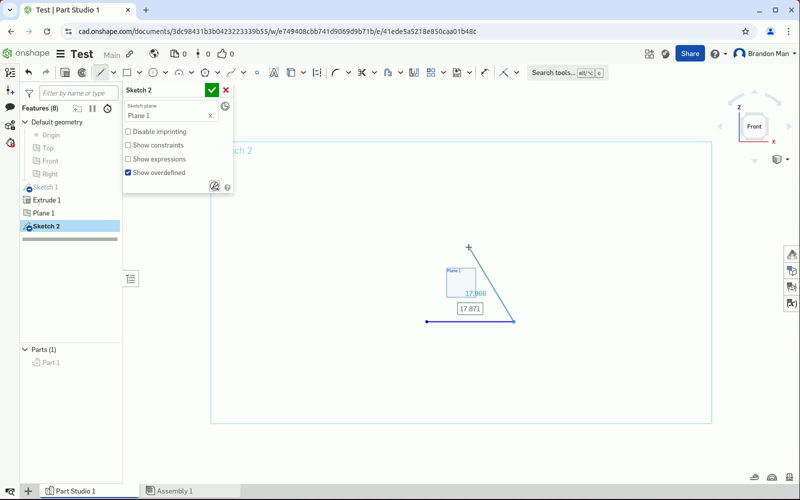
key_down(shift)
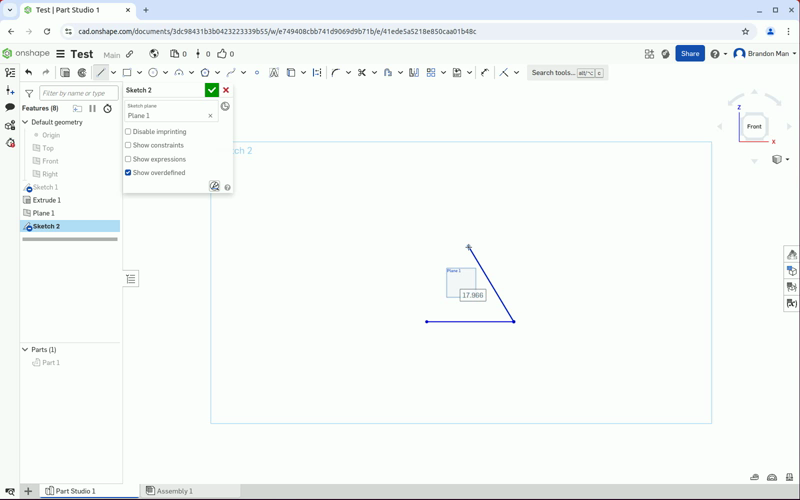
mouse_move(498, 246)
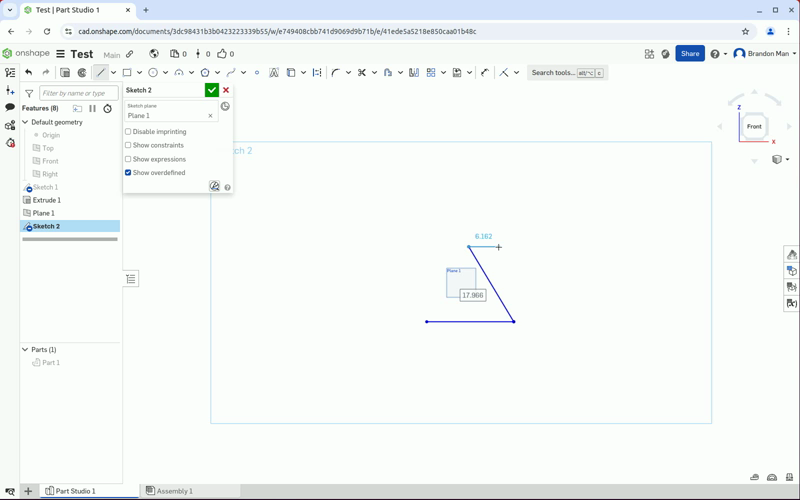
mouse_move(426, 246)
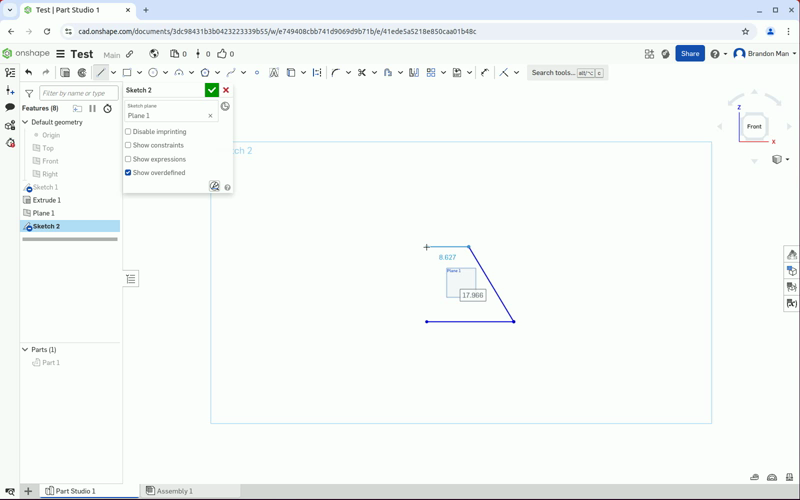
click(426, 246)
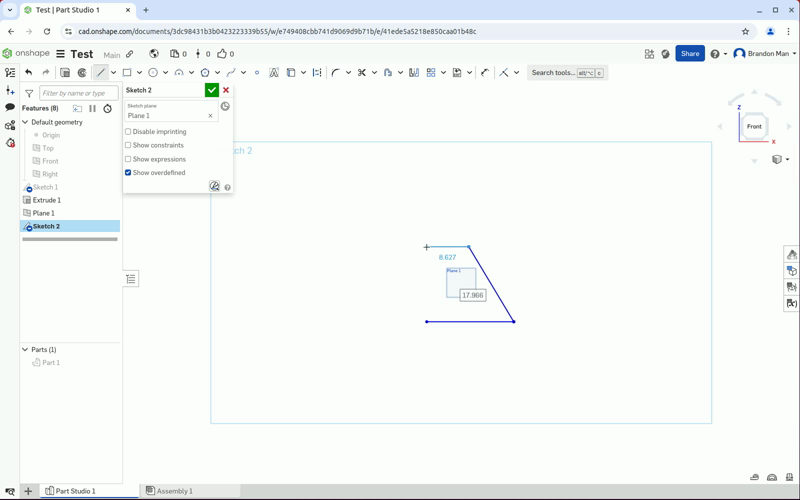
key_up(shift)
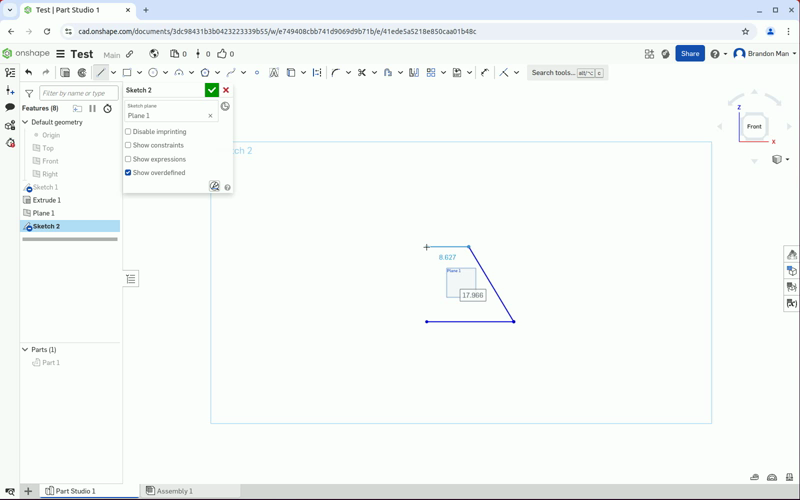
key_down(shift)
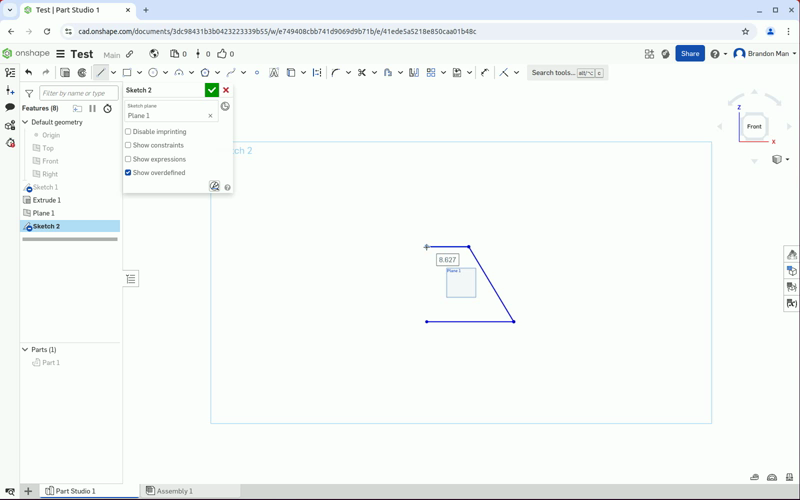
mouse_move(426, 321)
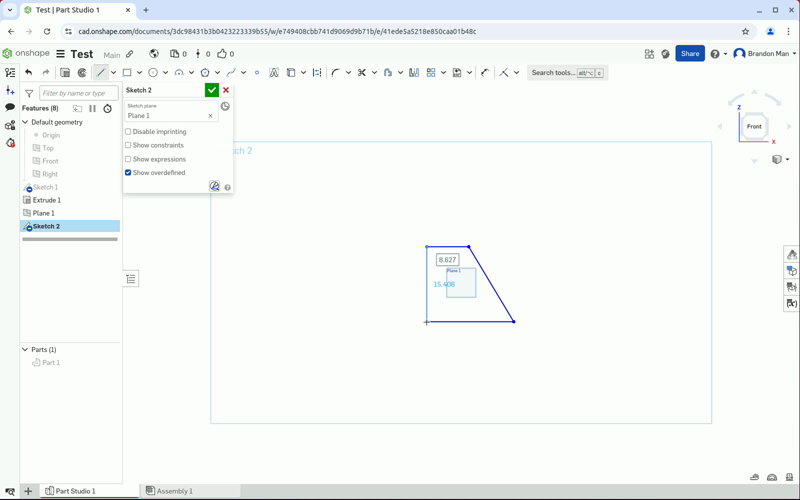
key_up(shift)
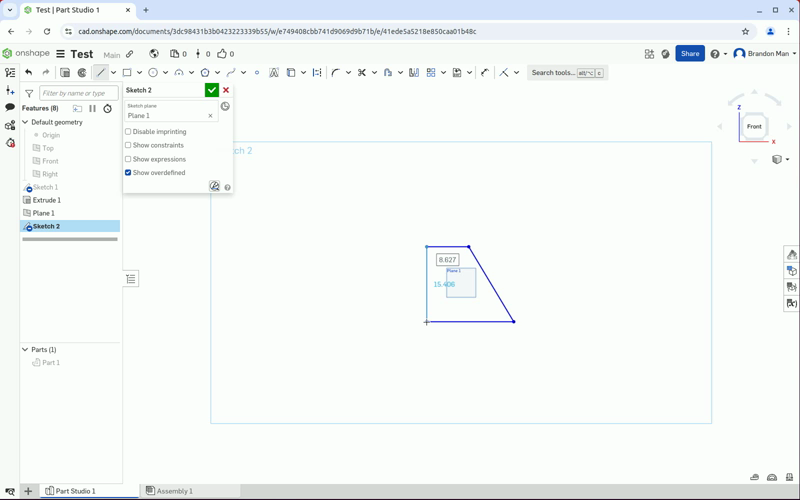
click(426, 321)
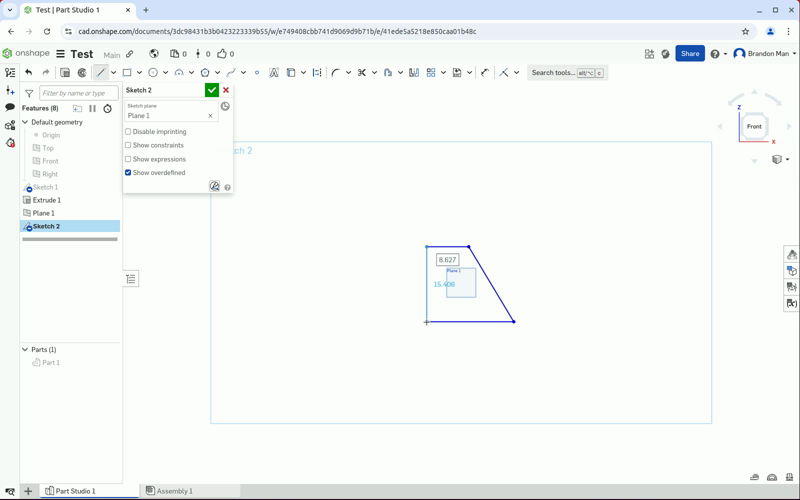
key(esc)
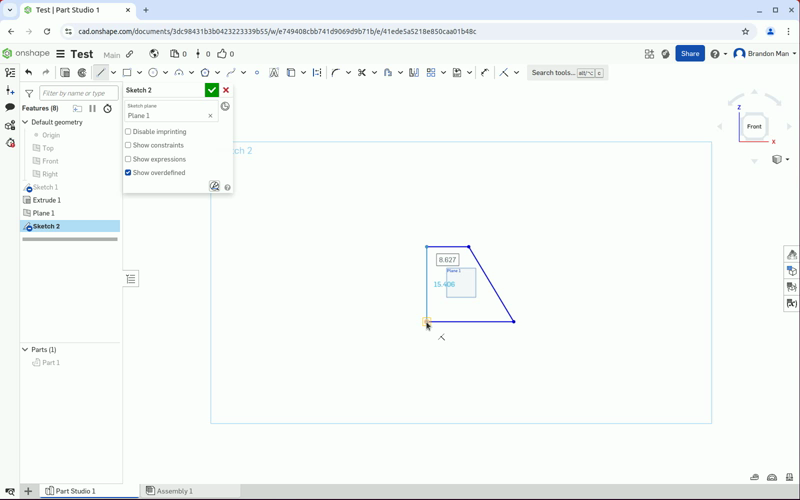
mouse_move(489, 311)
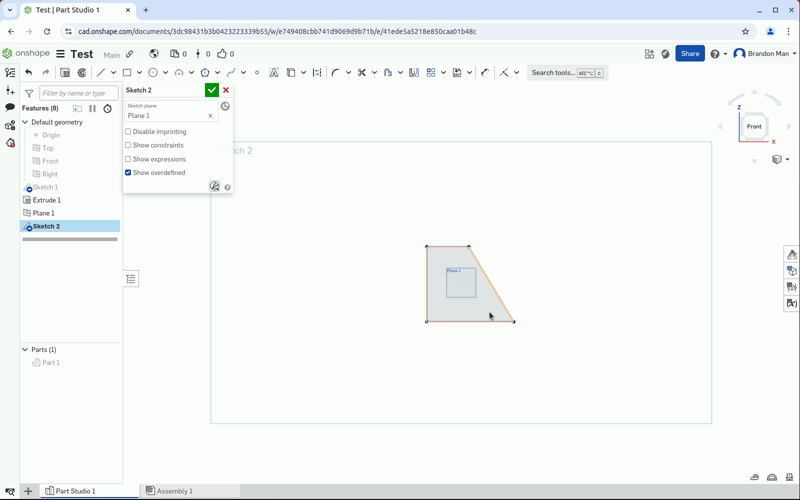
click(489, 311)
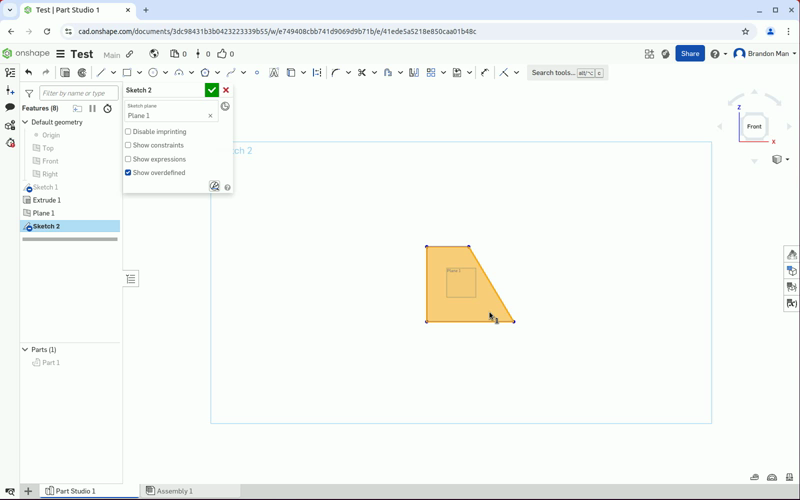
mouse_move(73, 352)
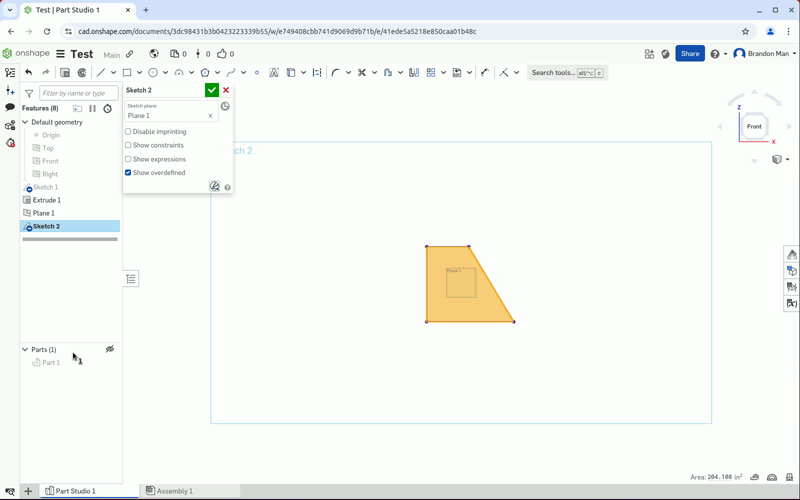
key(shift+y)
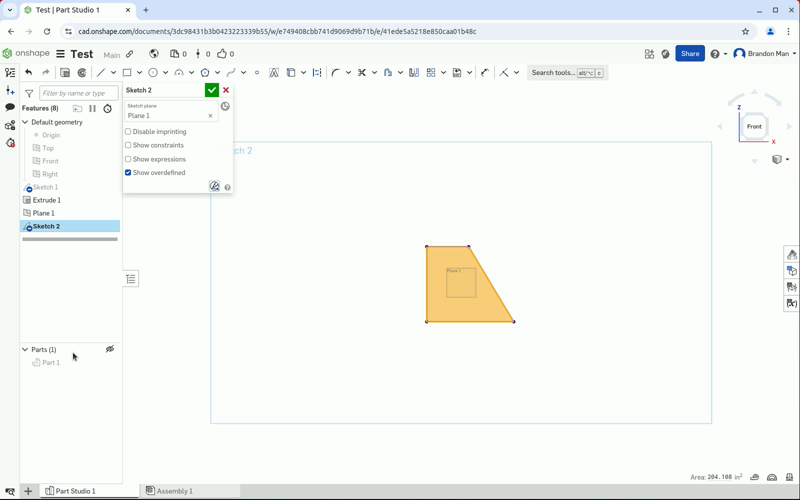
key(shift+e)
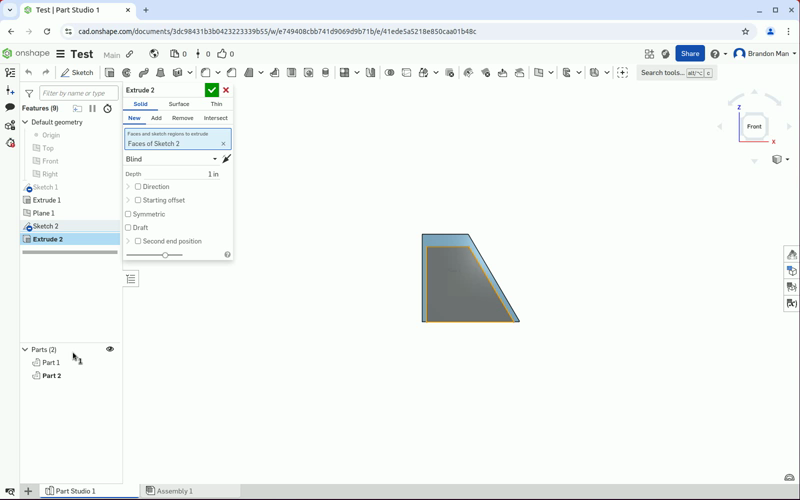
mouse_move(143, 106)
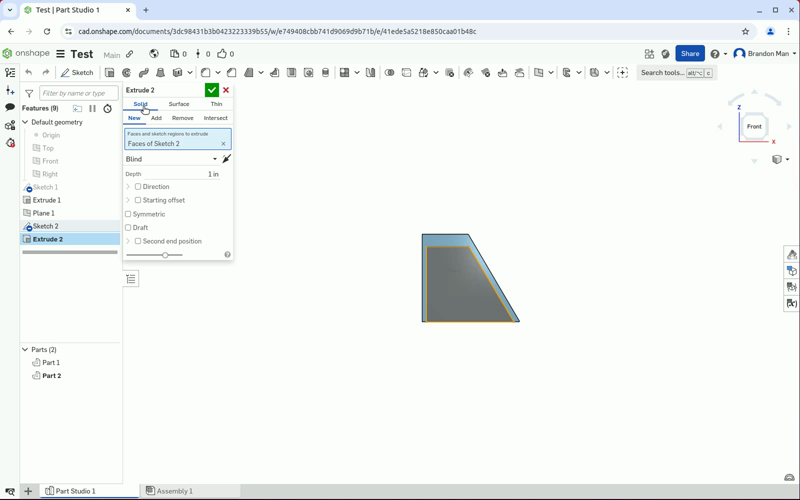
click(143, 106)
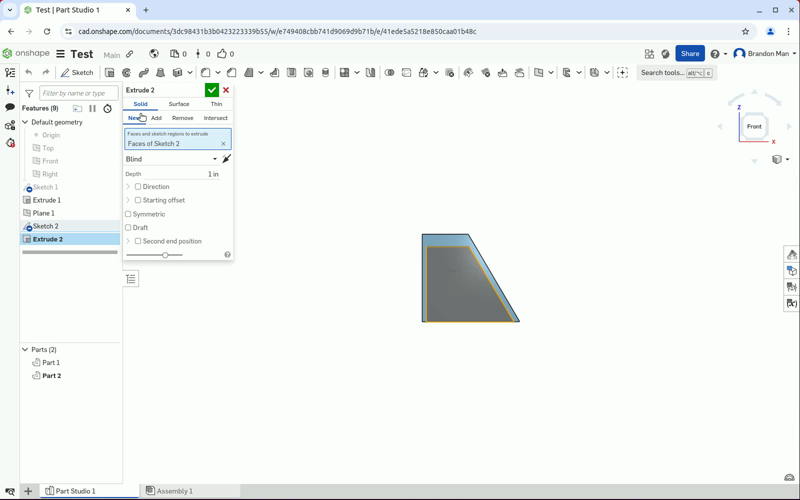
mouse_move(137, 120)
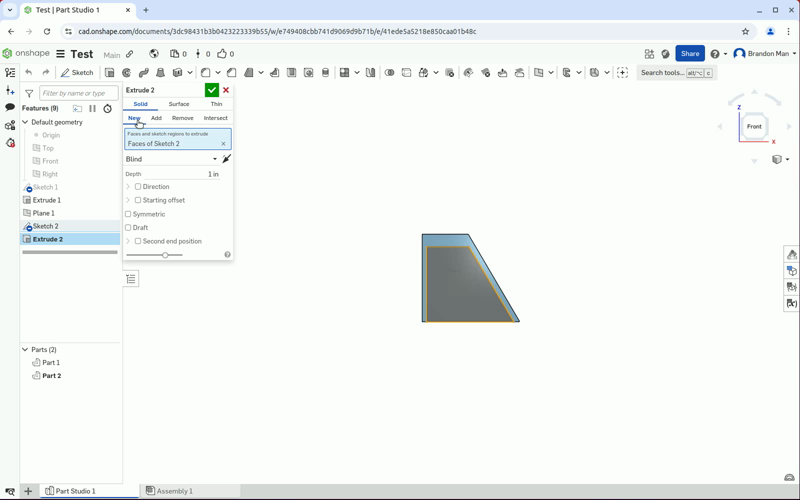
click(137, 120)
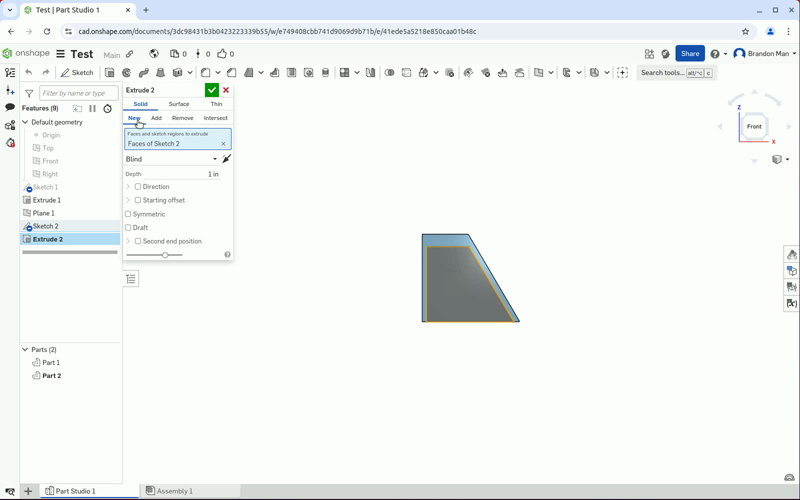
key(tab, 4)
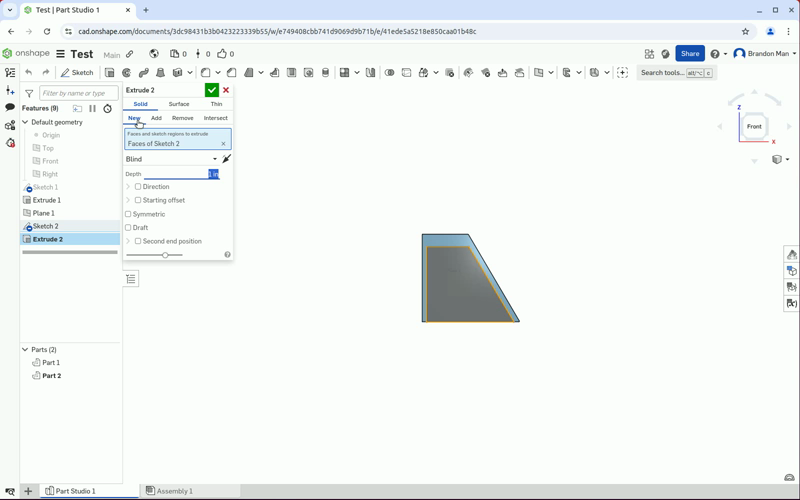
text(20.46)
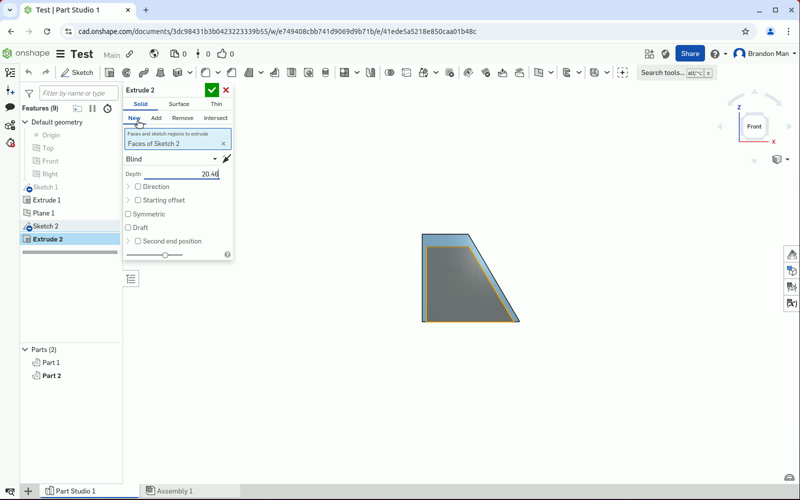
key(enter)
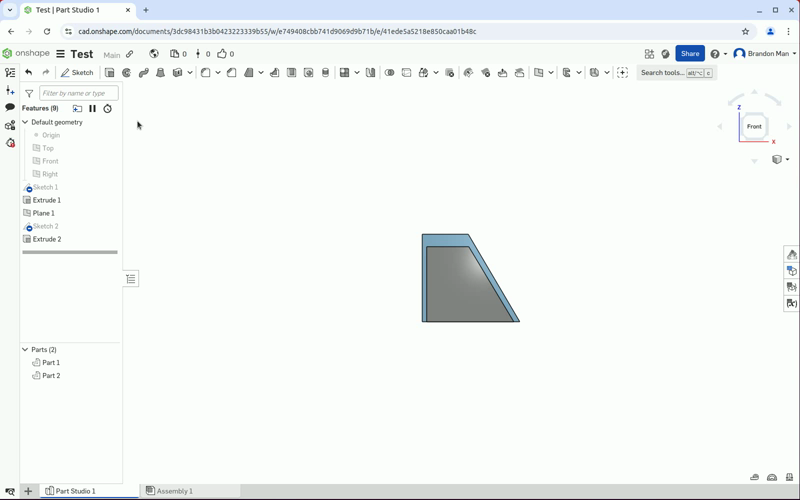
key(shift+h)
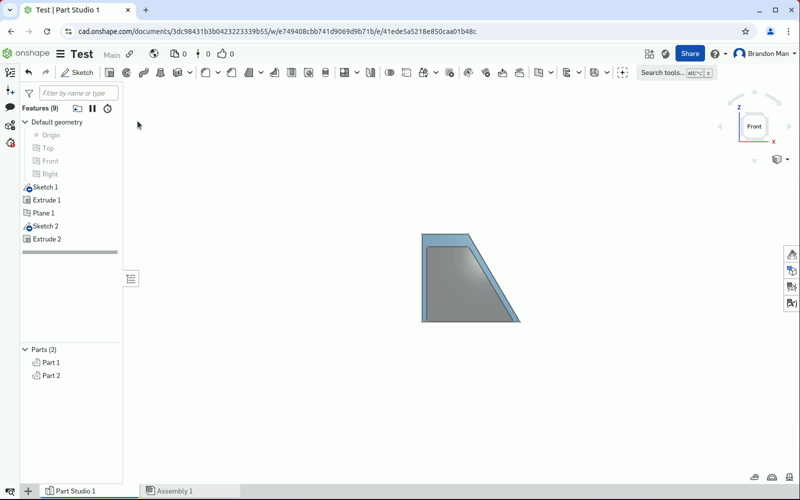
key(shift+h)
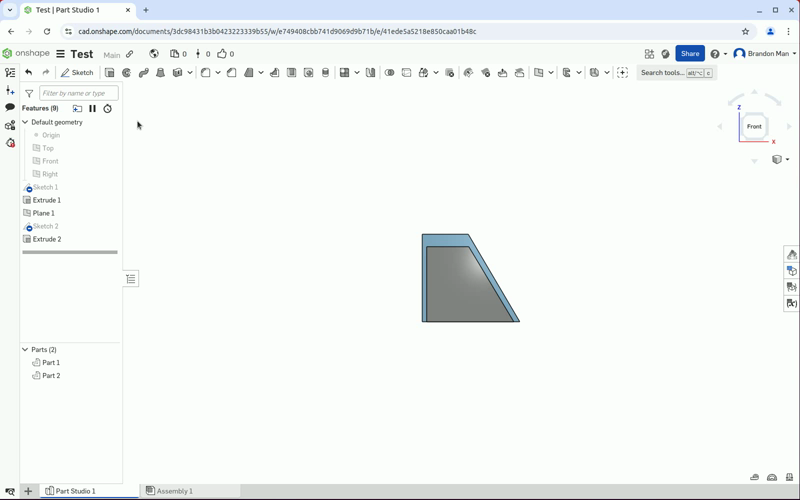
mouse_move(73, 189)
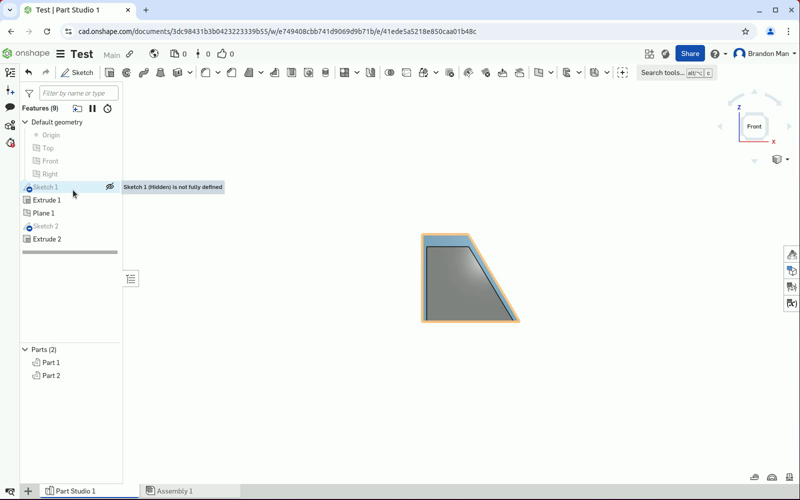
click(73, 189)
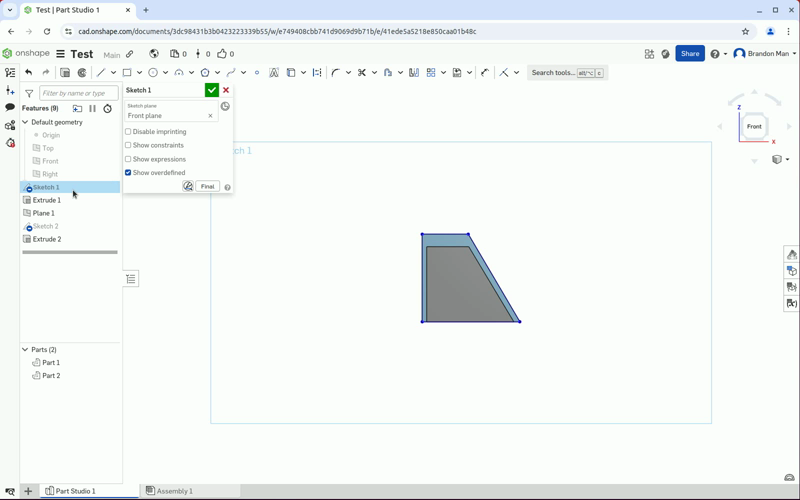
mouse_move(229, 92)
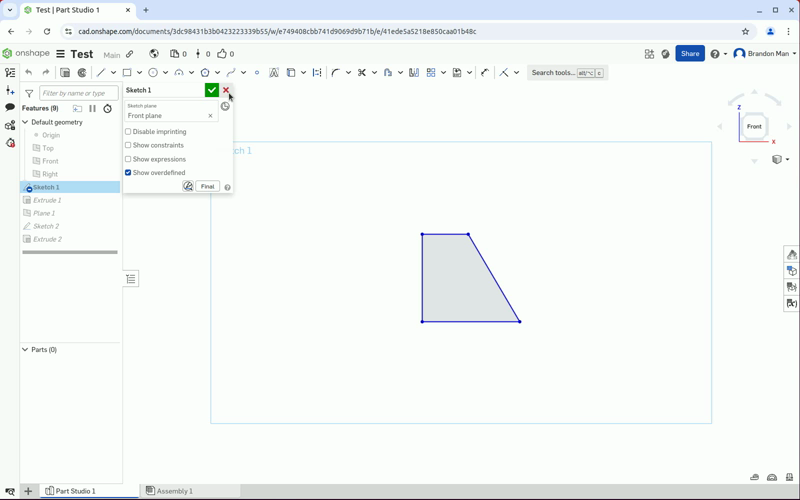
click(229, 92)
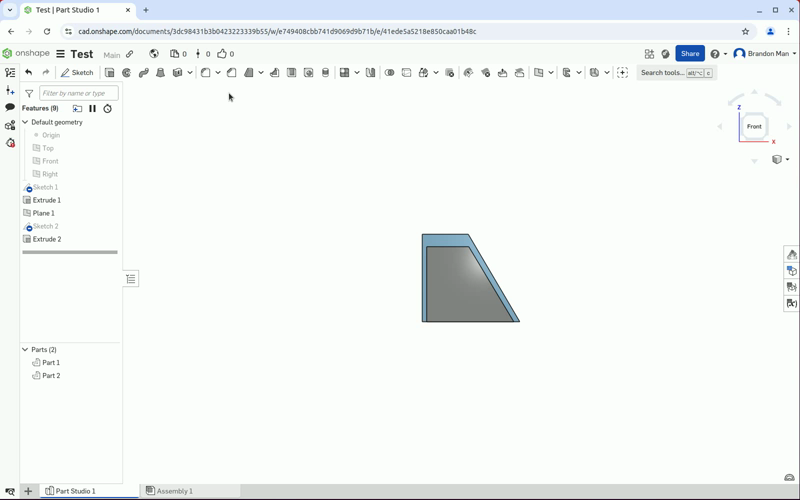
mouse_move(73, 352)
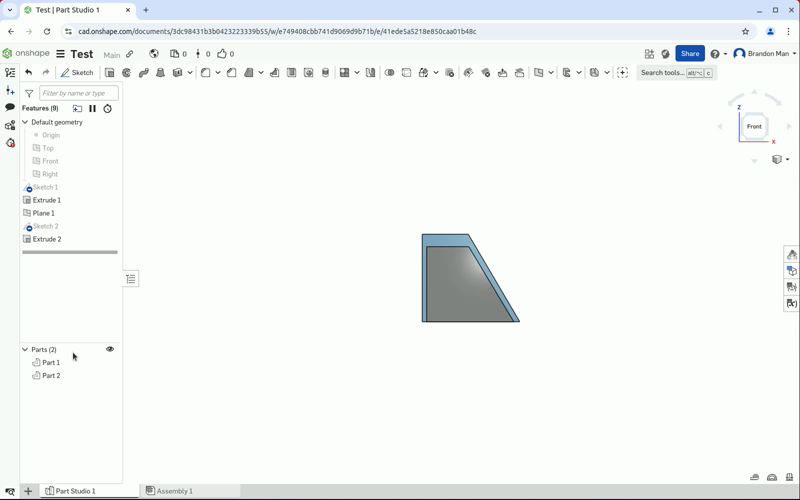
key(y)
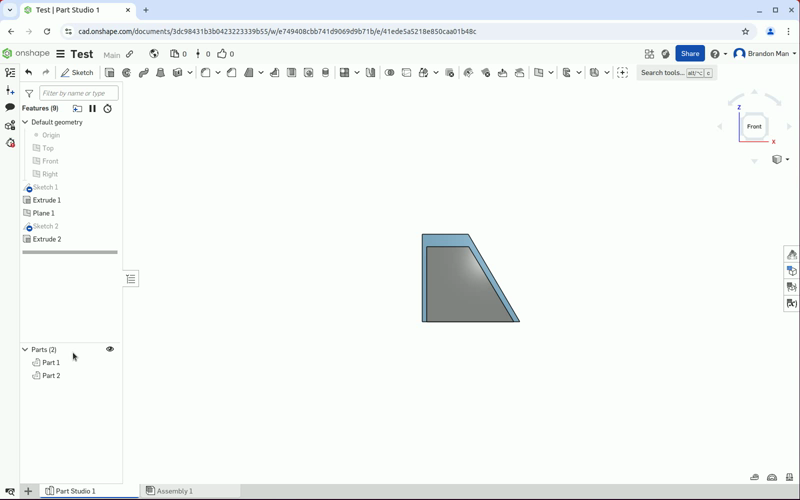
key(shift+p)
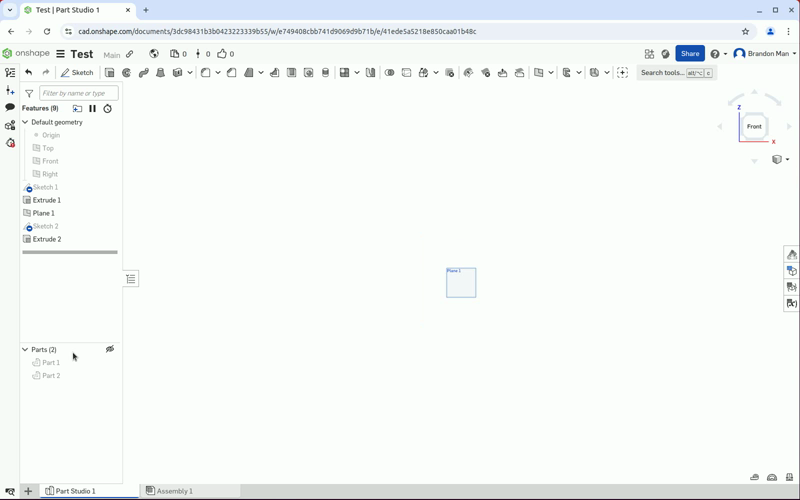
key(space)
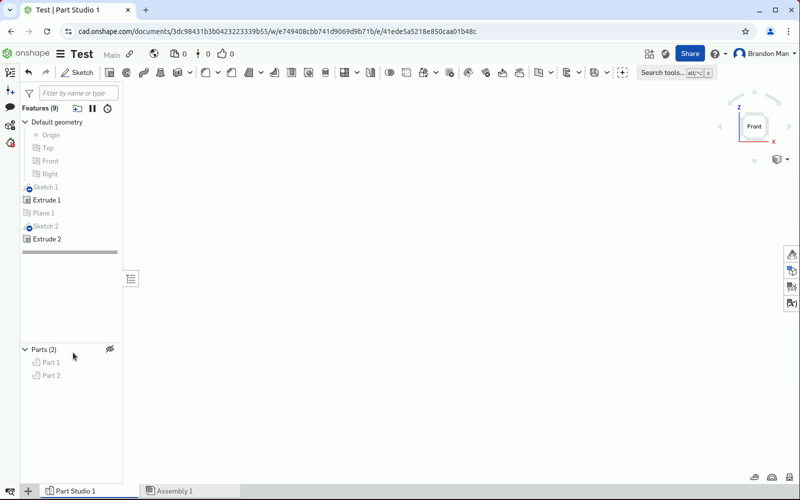
key_down(shift)
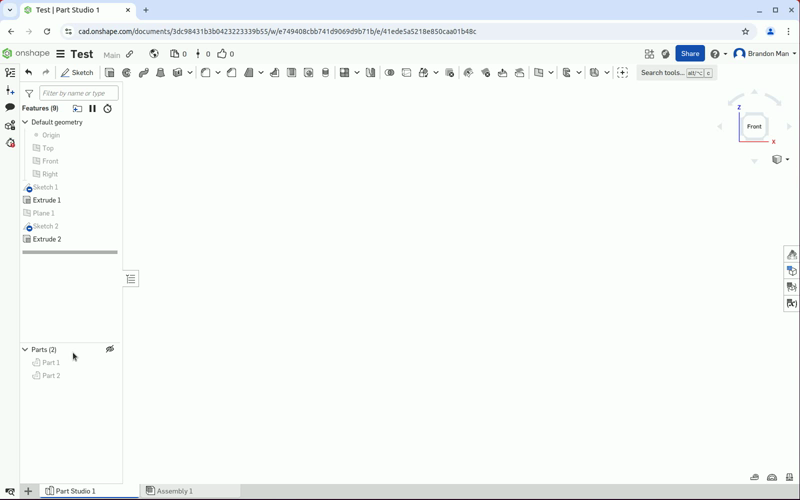
key(left)
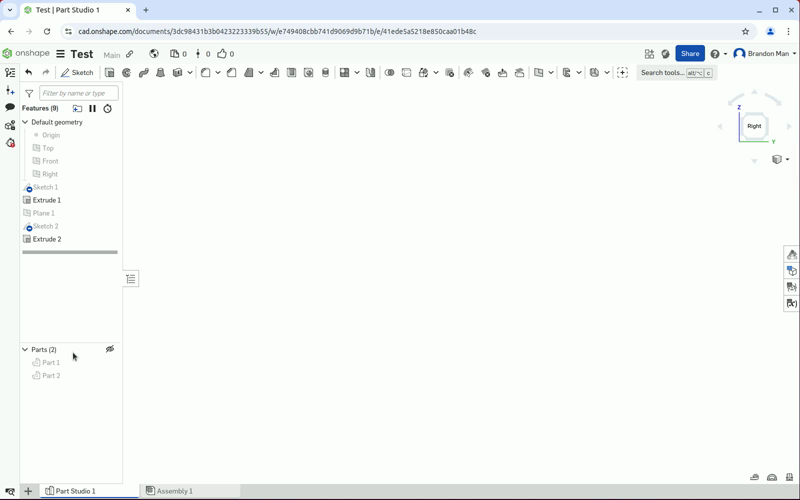
key_up(shift)
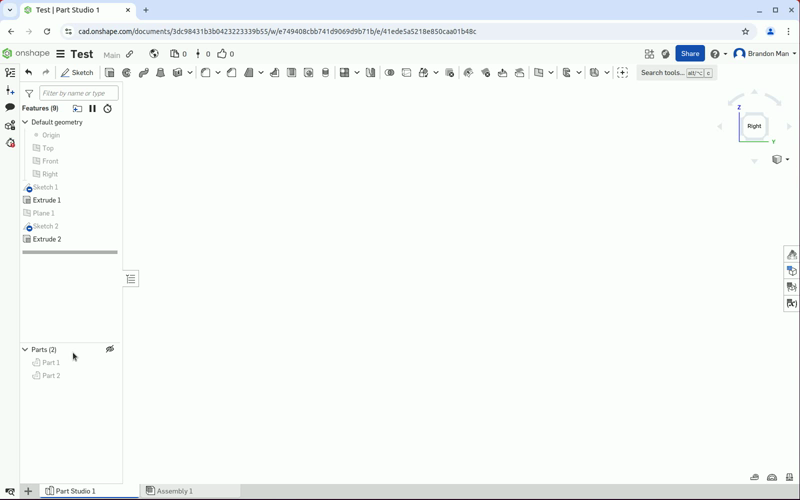
mouse_move(73, 352)
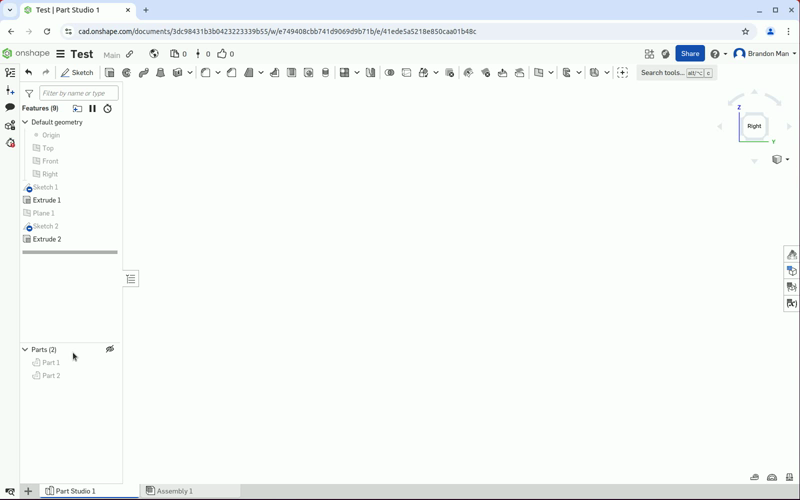
key(shift+y)
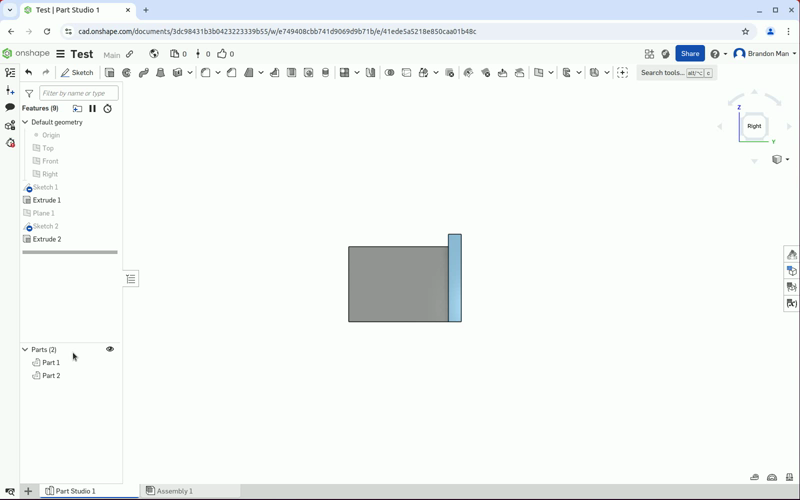
mouse_move(541, 75)
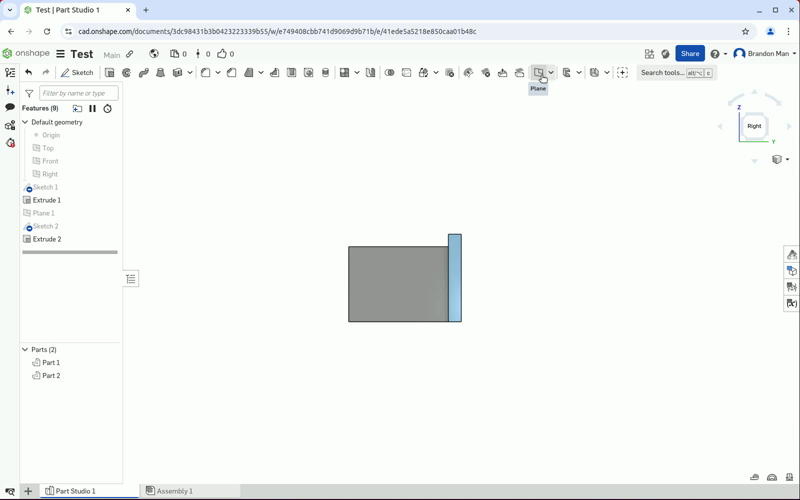
click(541, 75)
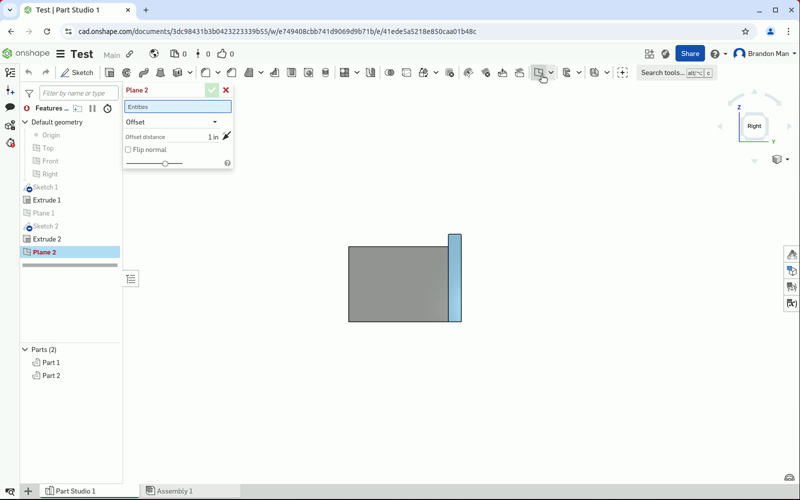
mouse_move(73, 176)
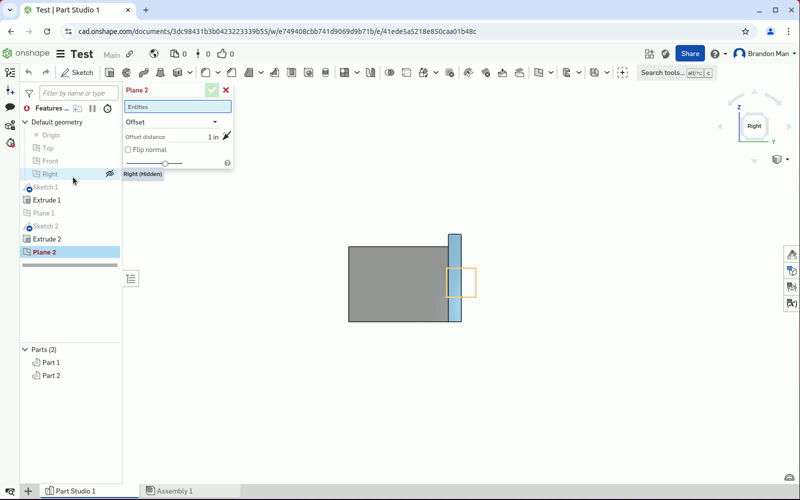
click(73, 176)
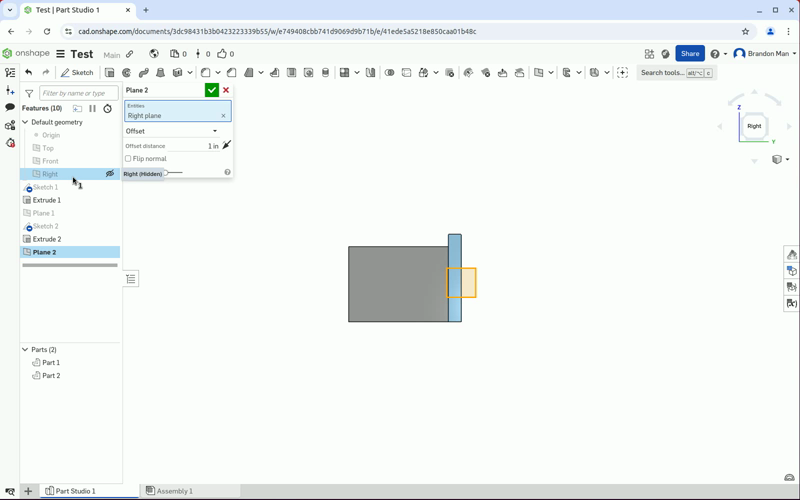
key(tab, 2)
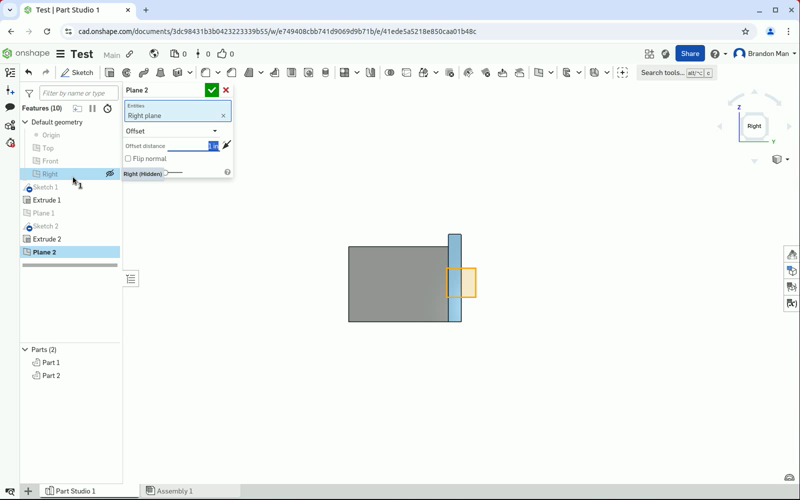
text(6.994)
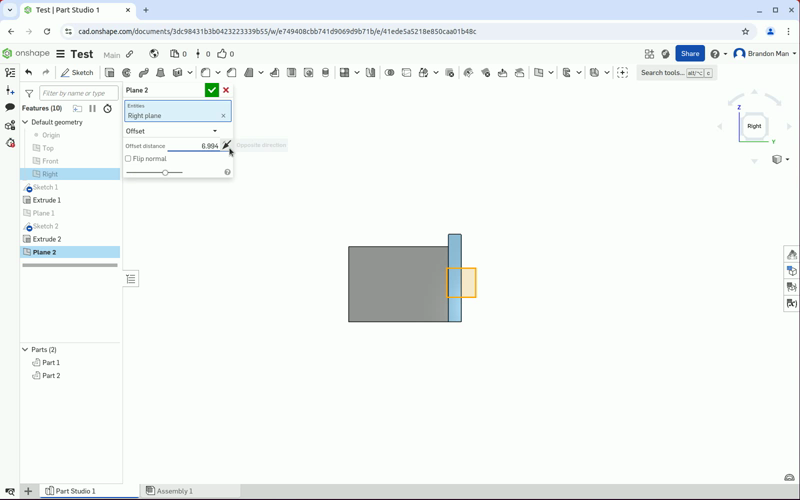
mouse_move(229, 147)
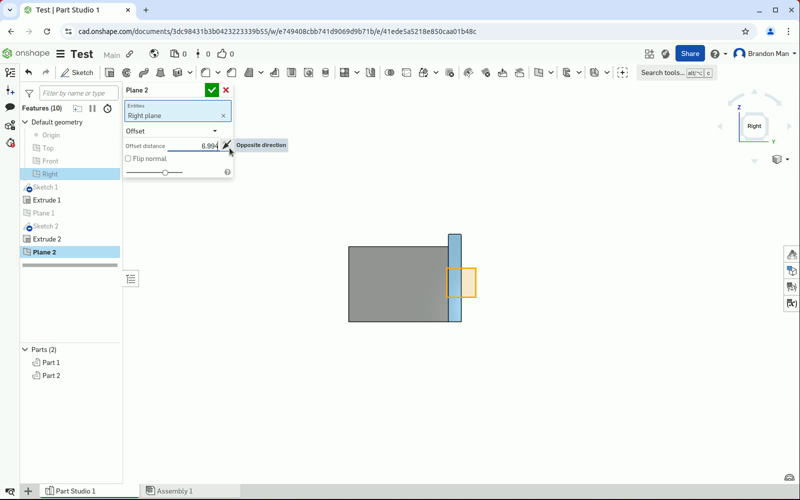
click(229, 147)
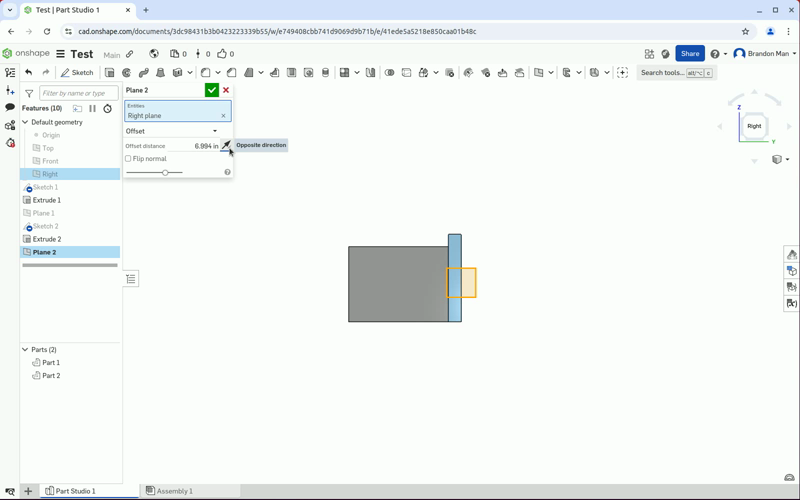
key(enter, 2)
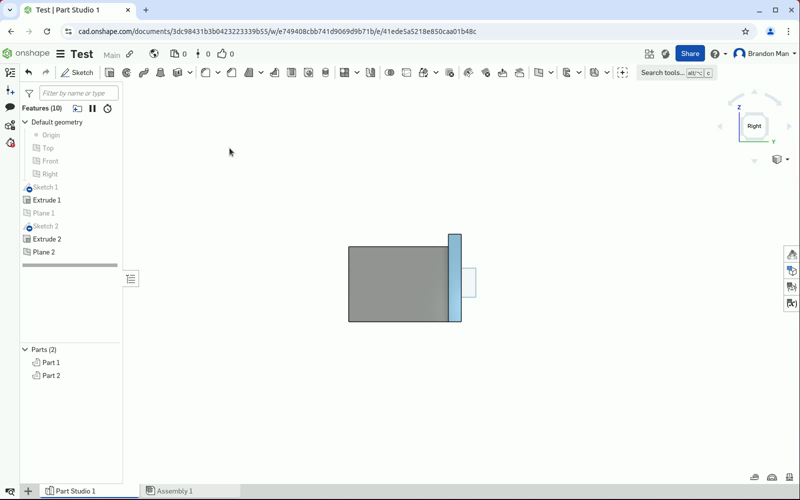
key(shift+s)
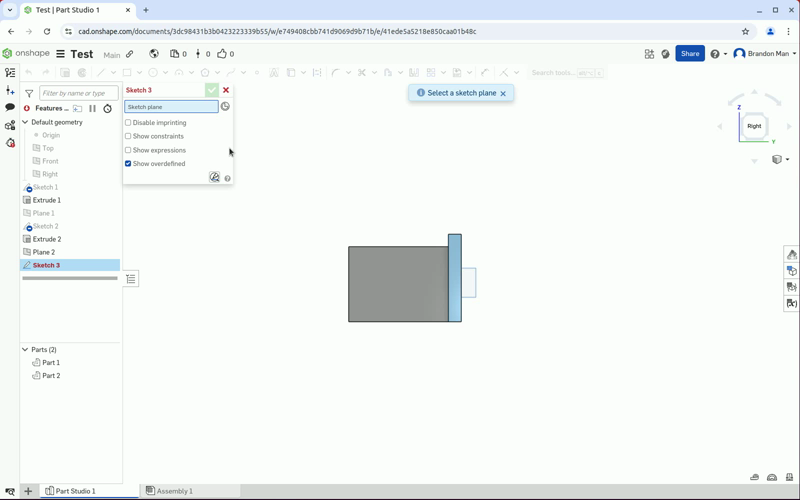
mouse_move(73, 254)
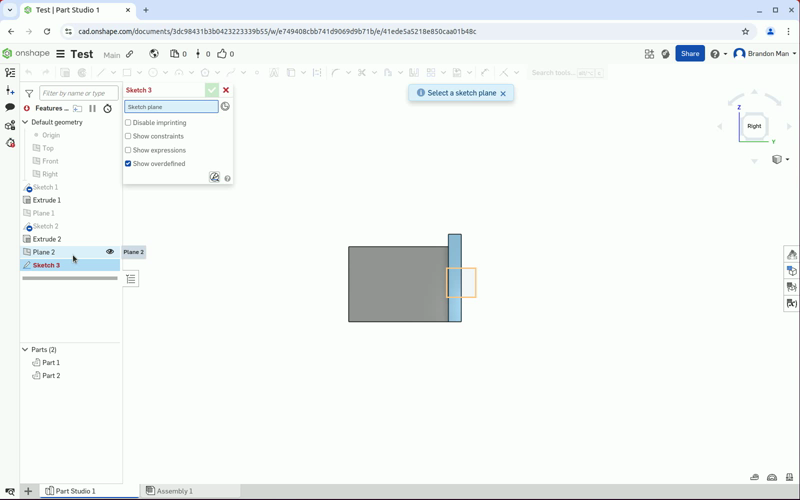
click(73, 254)
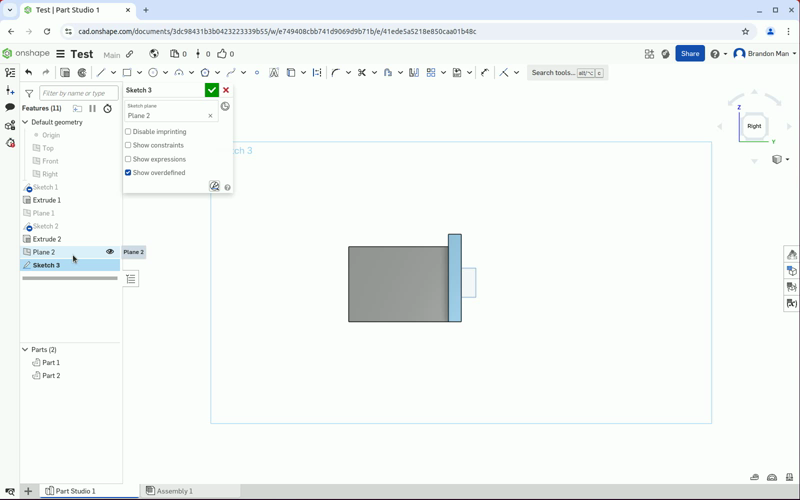
mouse_move(73, 352)
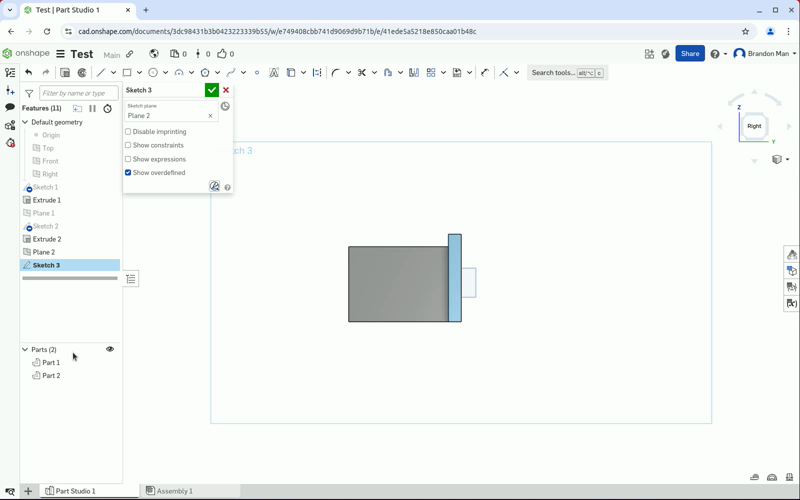
key(y)
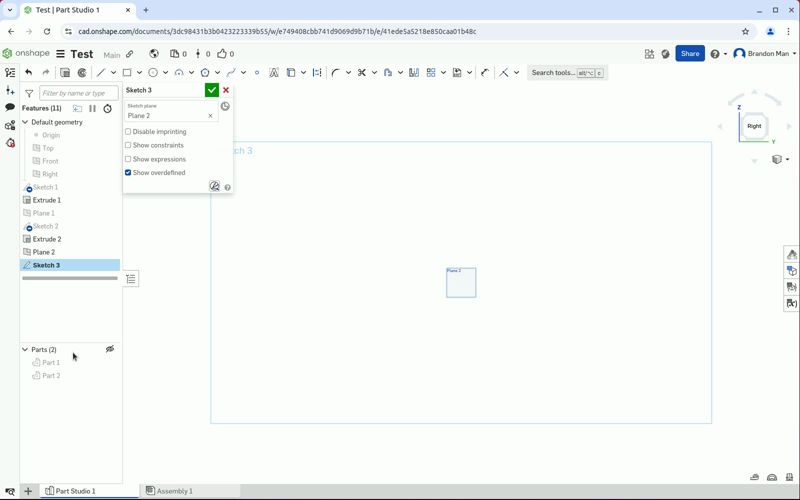
key(c)
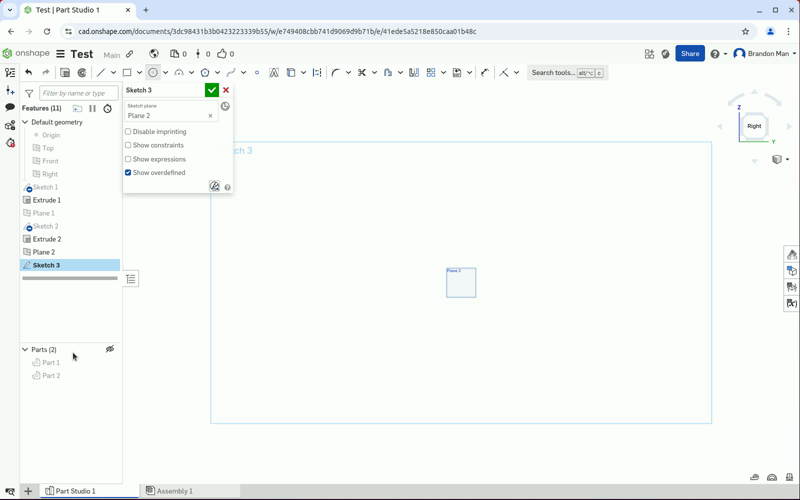
key_down(shift)
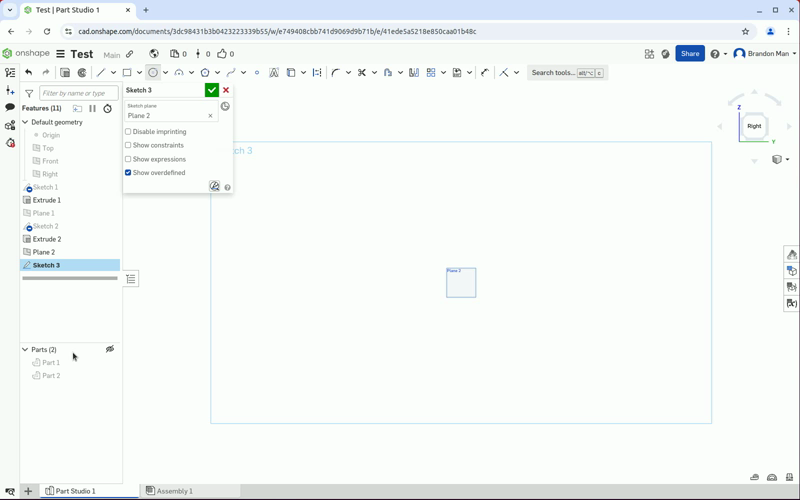
mouse_move(398, 282)
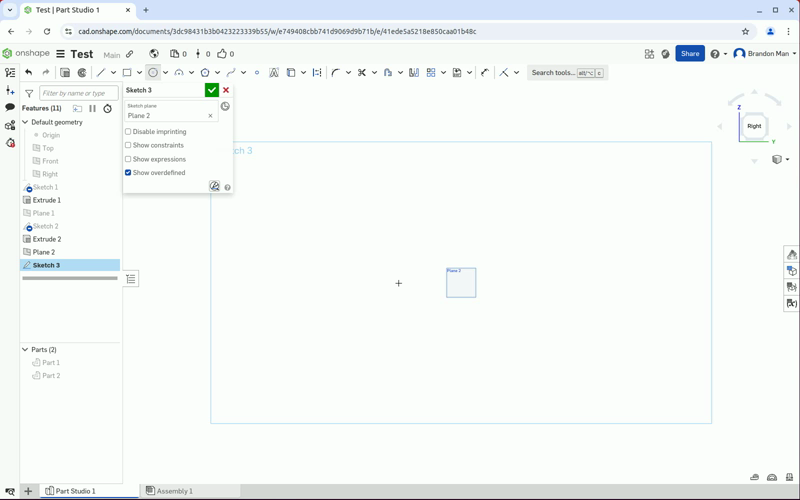
click(398, 282)
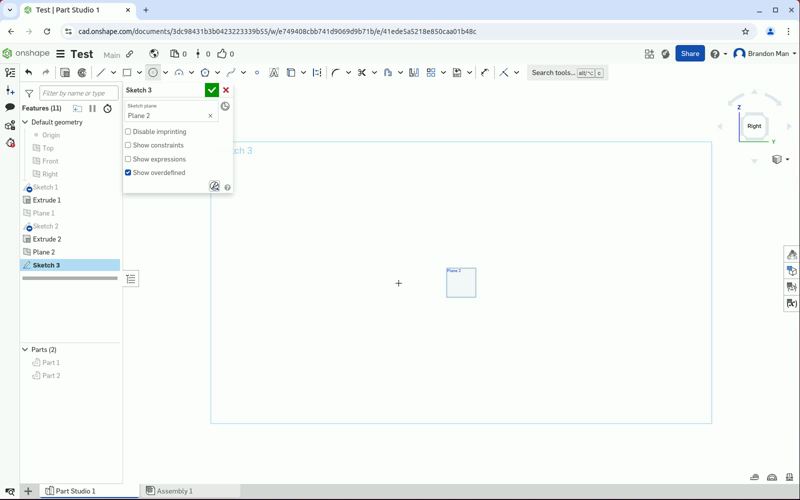
key_up(shift)
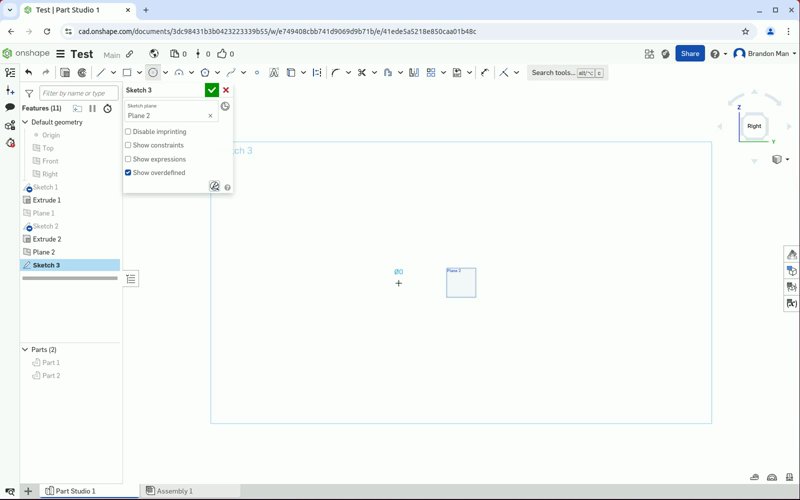
mouse_move(411, 282)
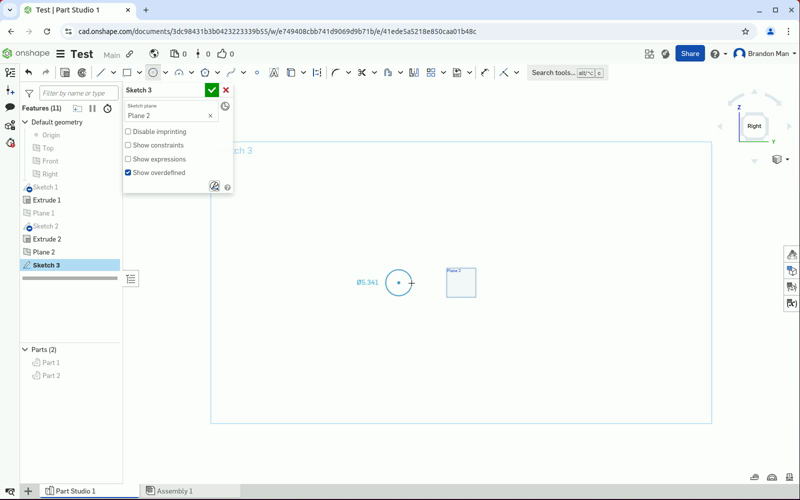
click(411, 282)
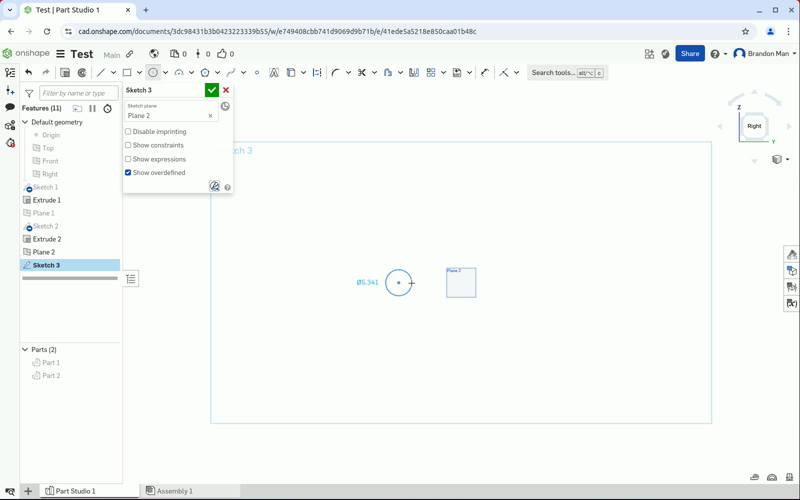
key(esc)
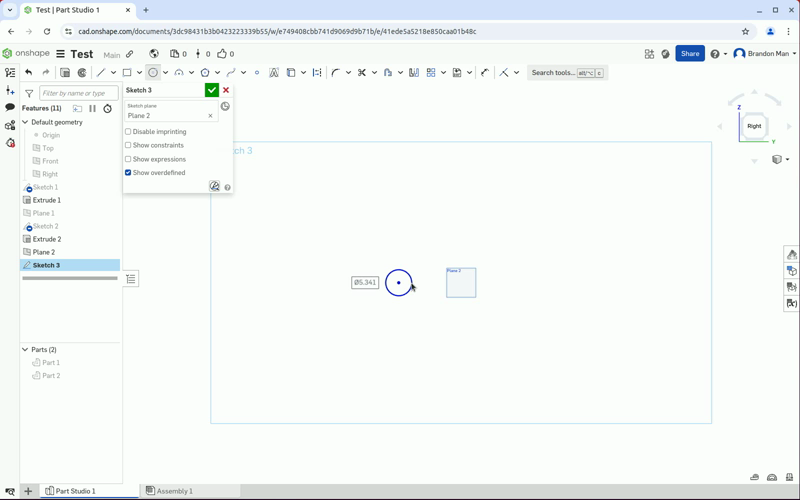
mouse_move(410, 282)
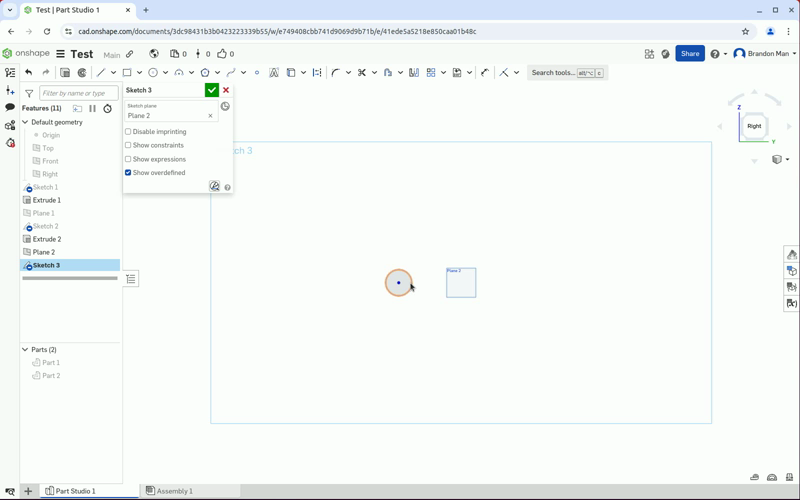
scroll(6)
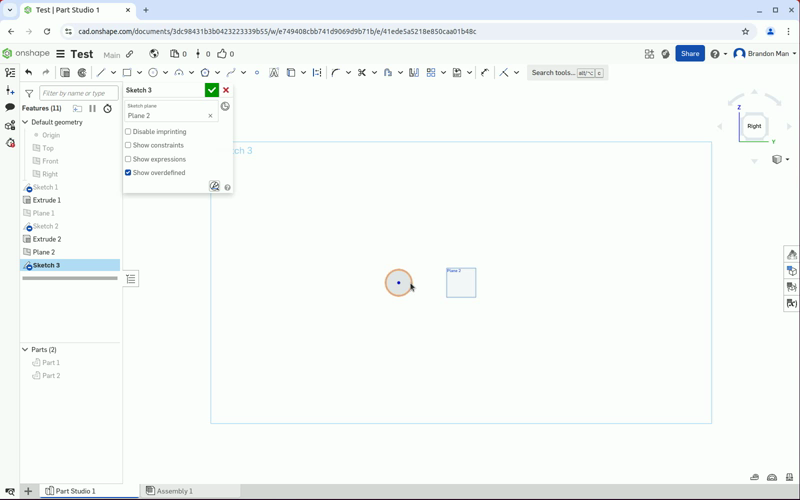
scroll(6)
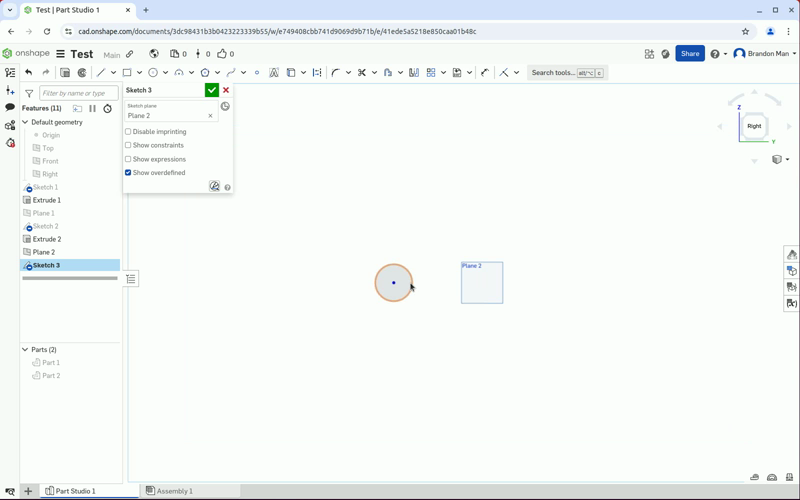
scroll(6)
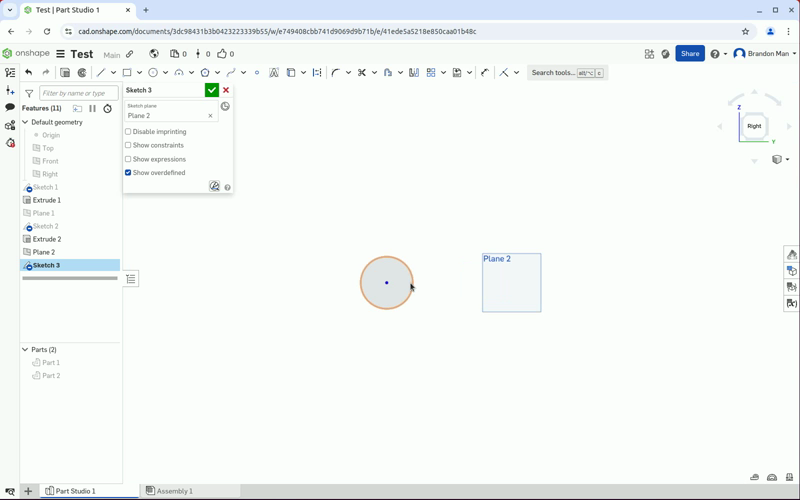
scroll(6)
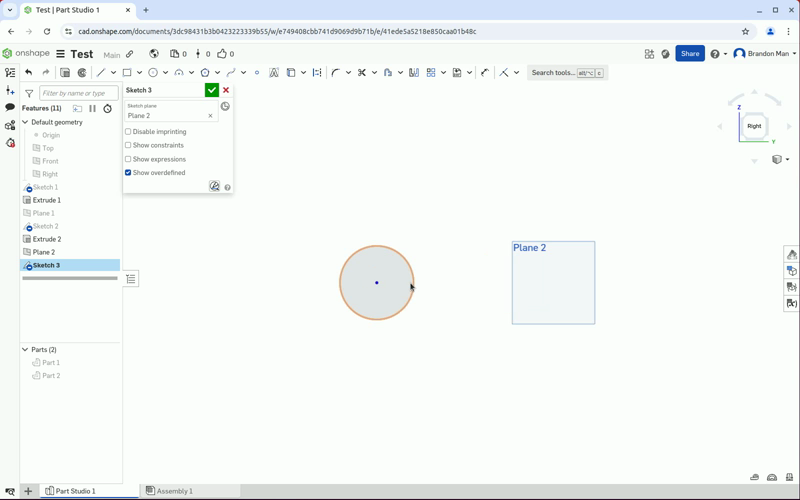
scroll(6)
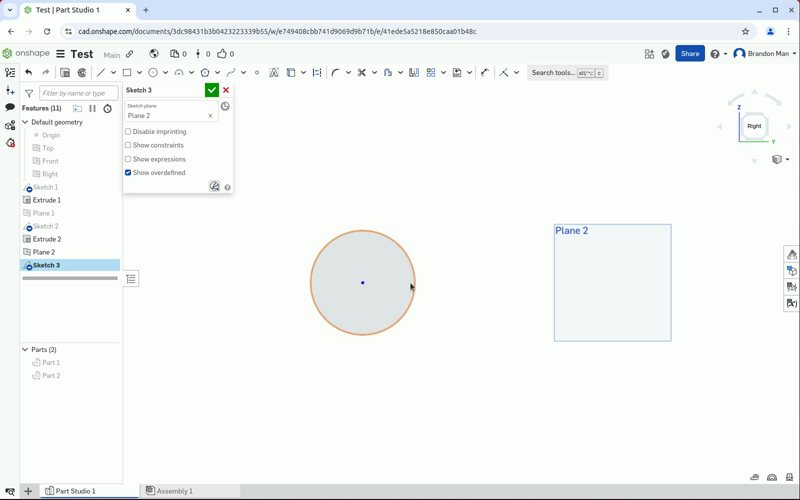
scroll(6)
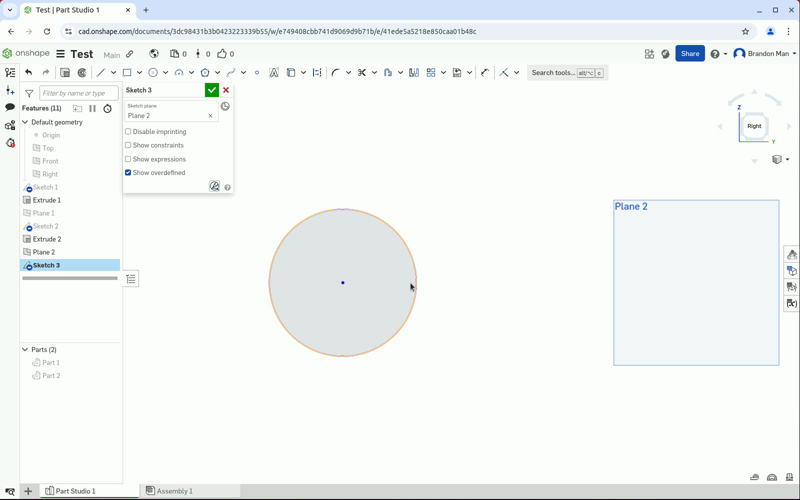
scroll(6)
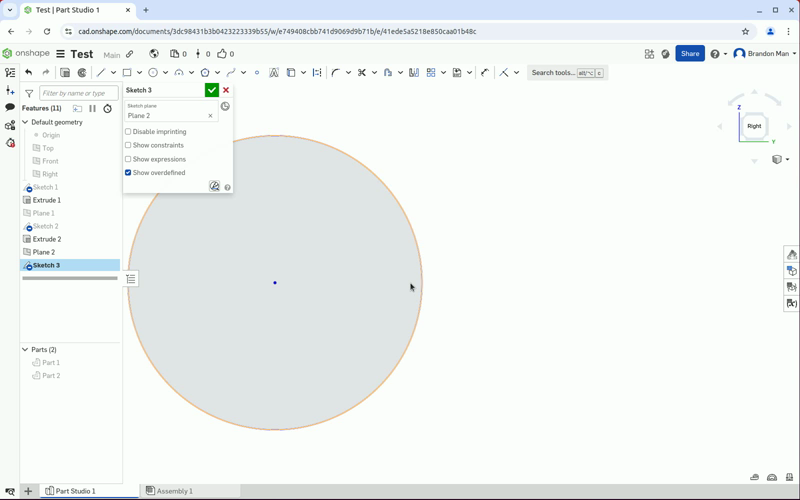
click(410, 282)
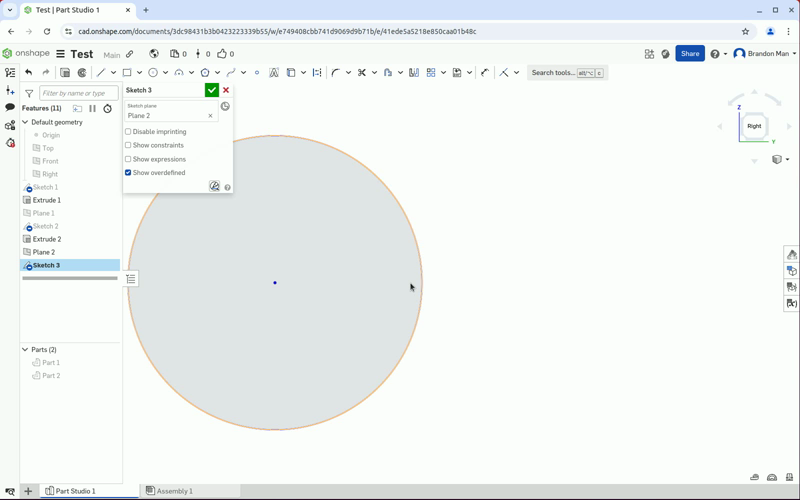
scroll(-6)
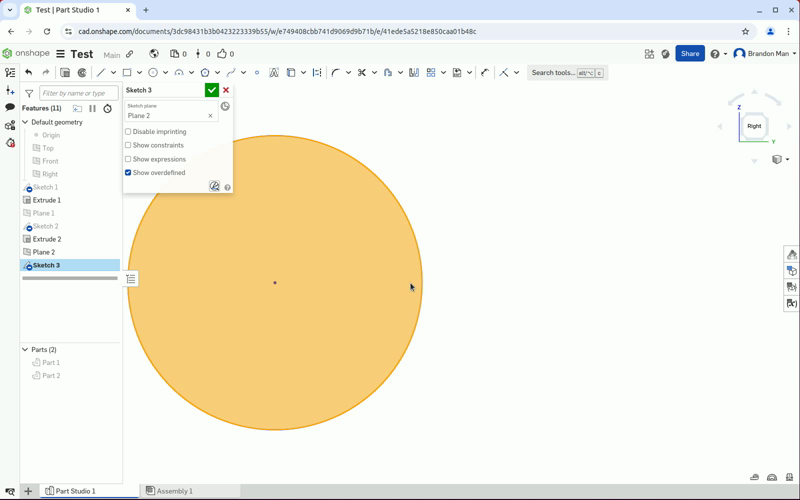
scroll(-6)
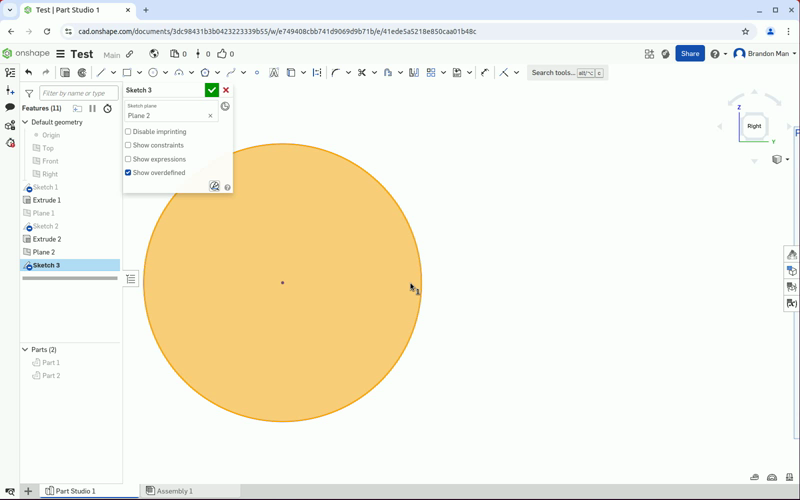
scroll(-6)
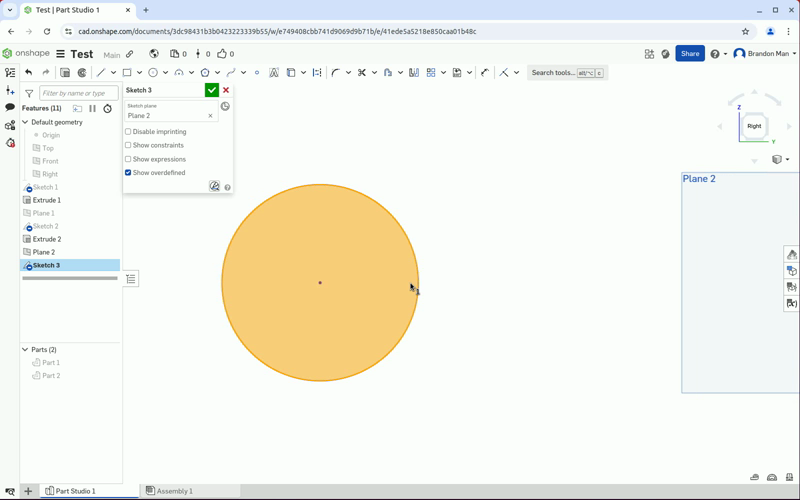
scroll(-6)
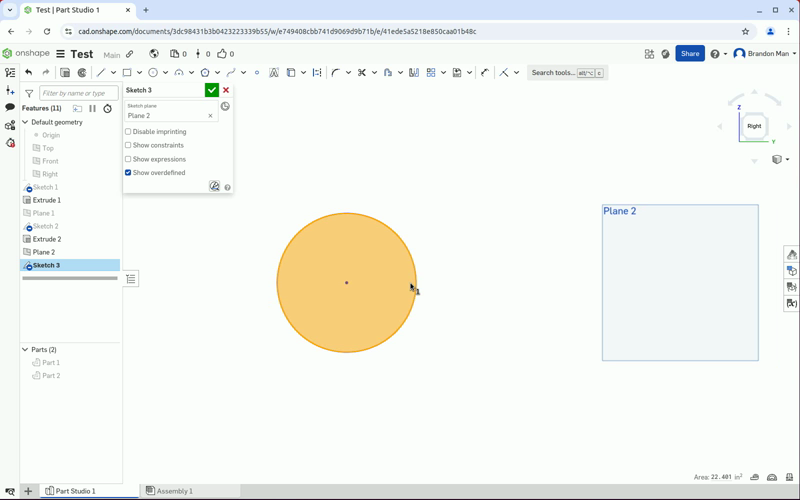
scroll(-6)
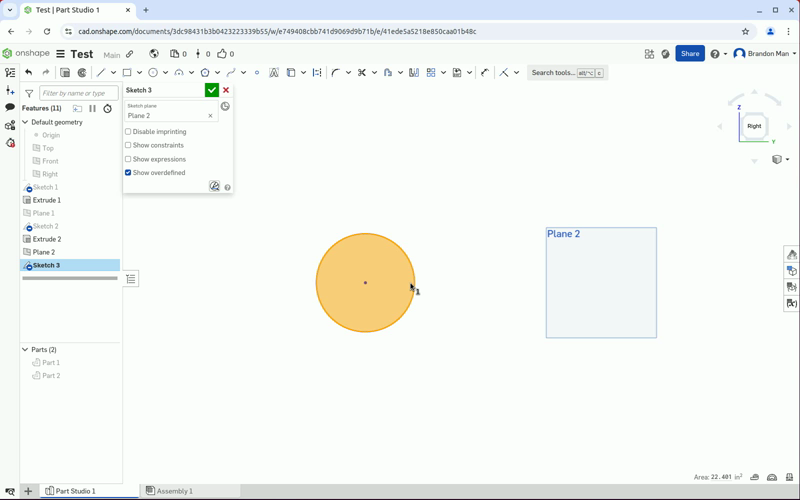
scroll(-6)
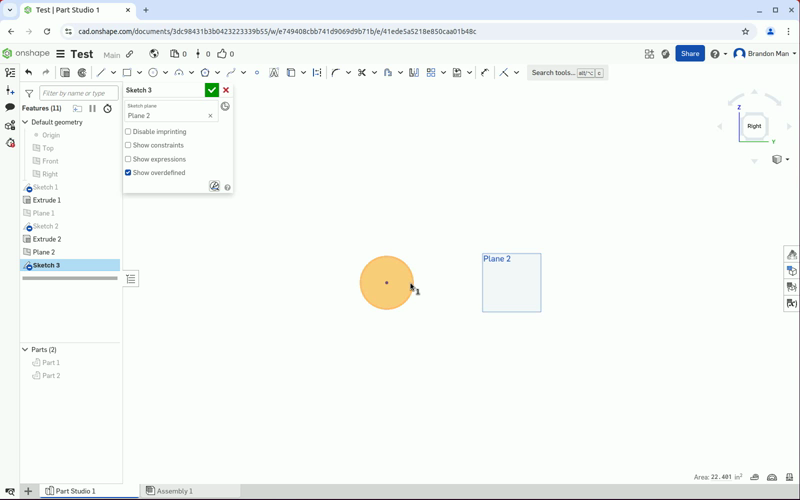
scroll(-6)
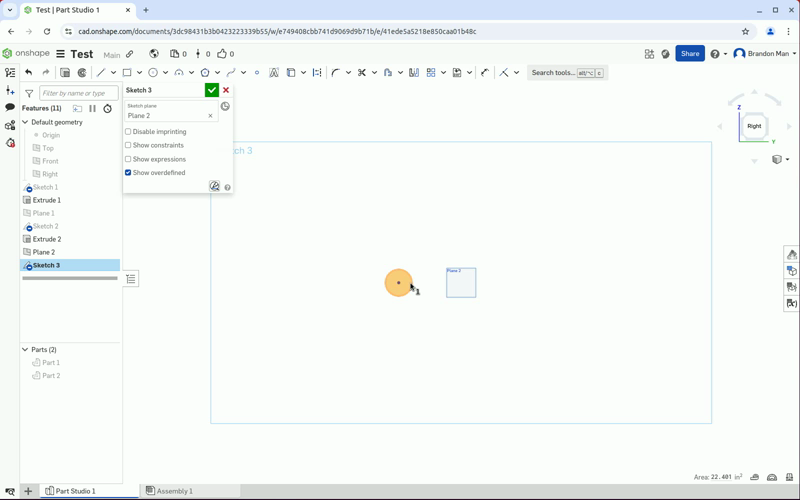
mouse_move(73, 352)
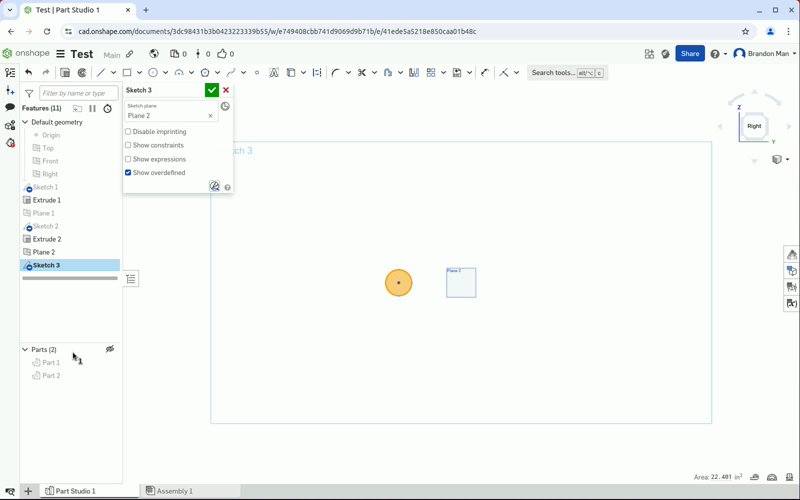
key(shift+y)
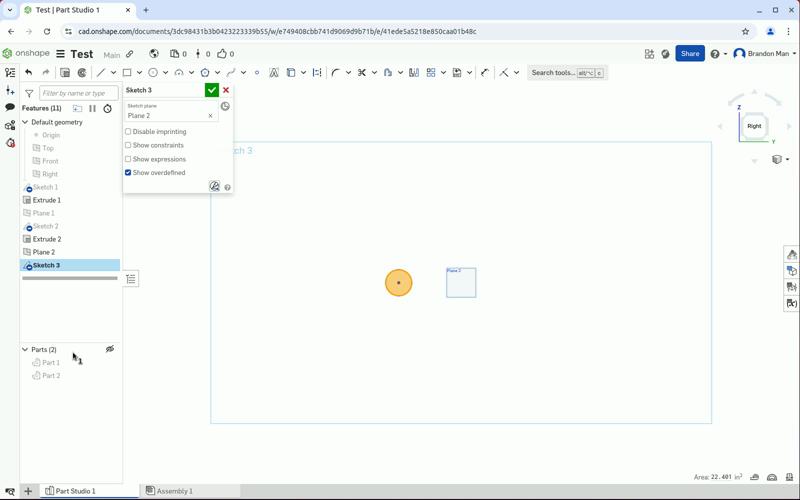
key(shift+e)
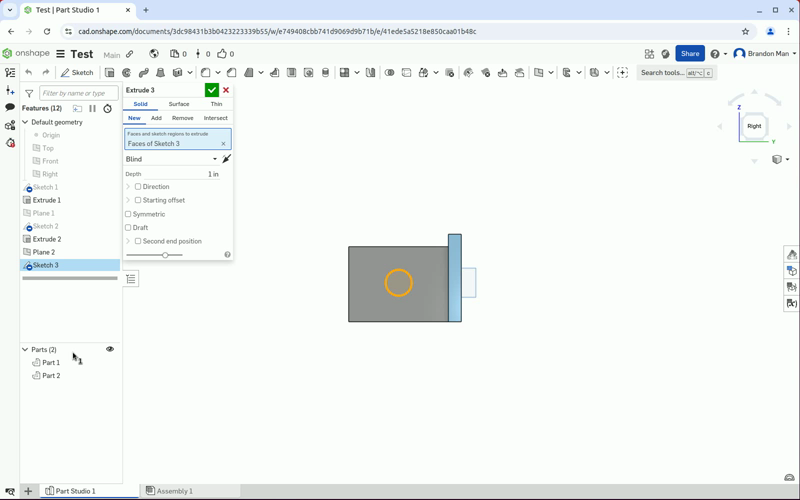
mouse_move(143, 106)
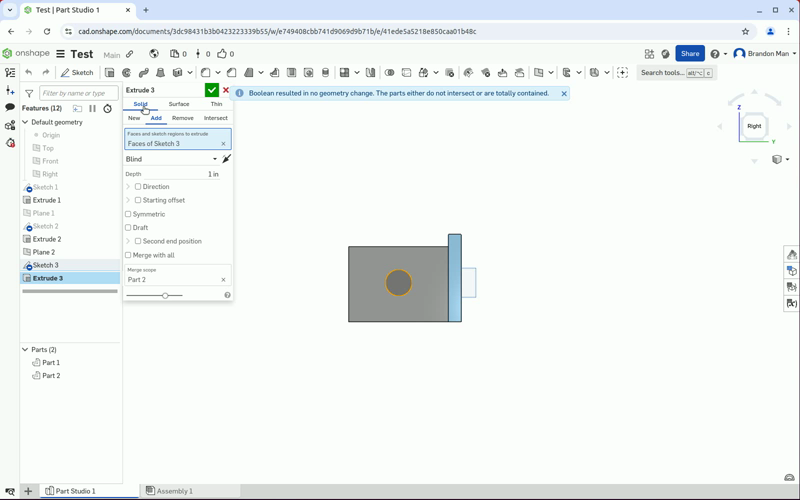
click(143, 106)
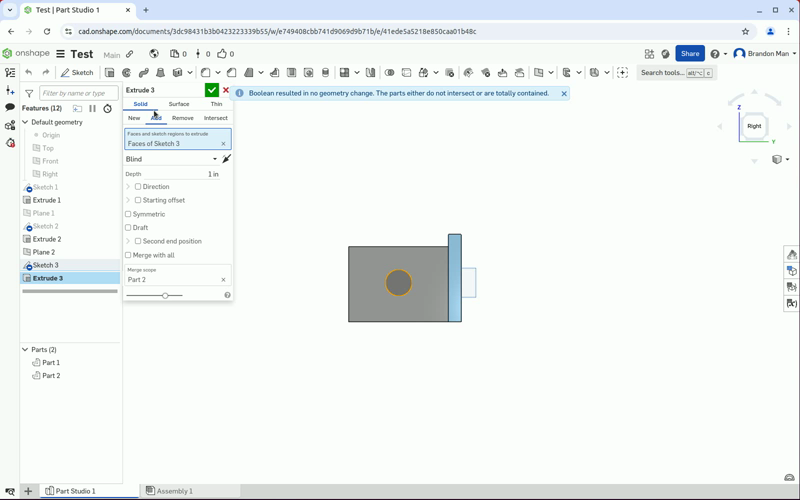
mouse_move(186, 120)
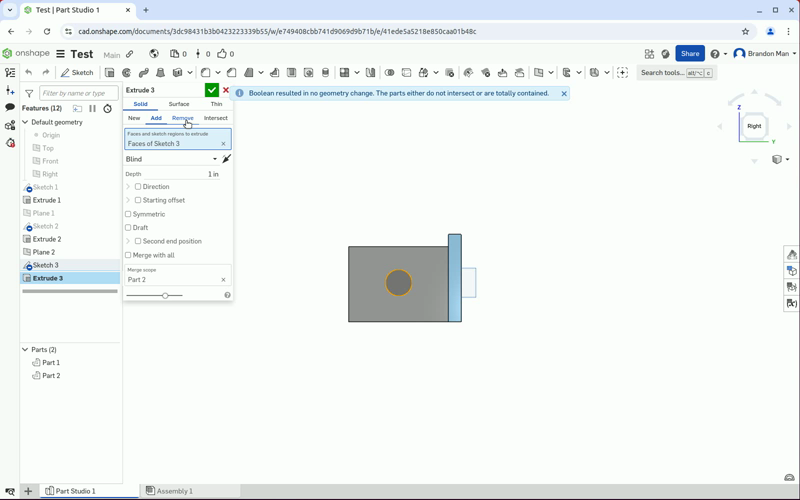
click(186, 120)
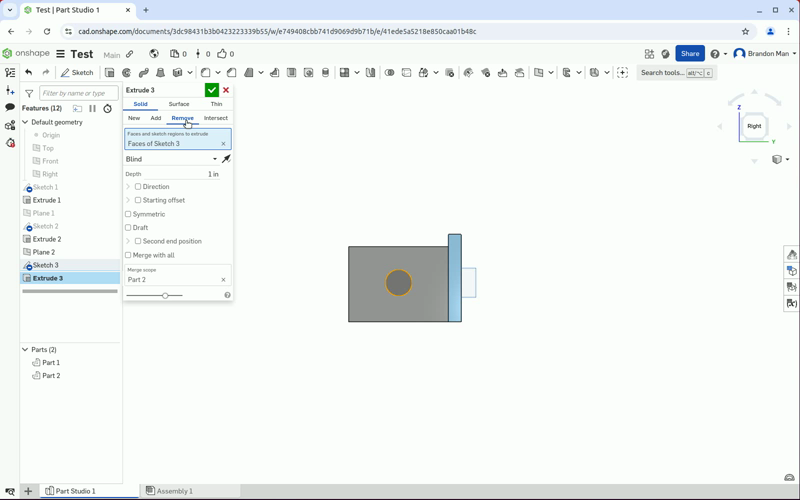
key(tab, 4)
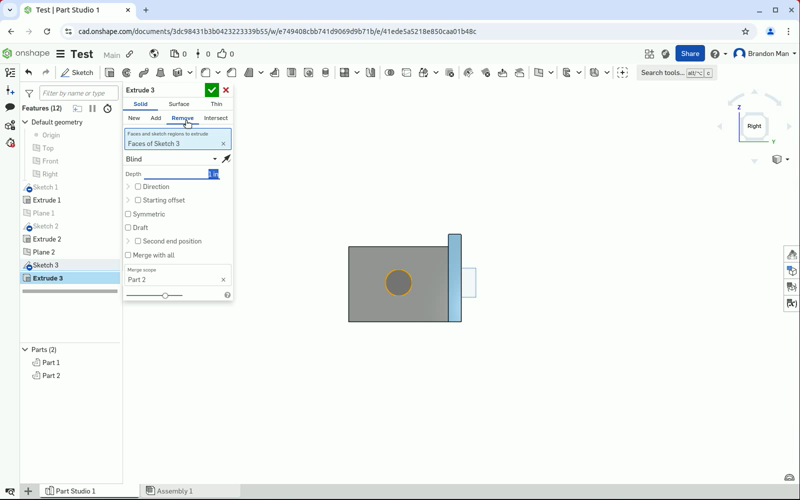
text(16.368)
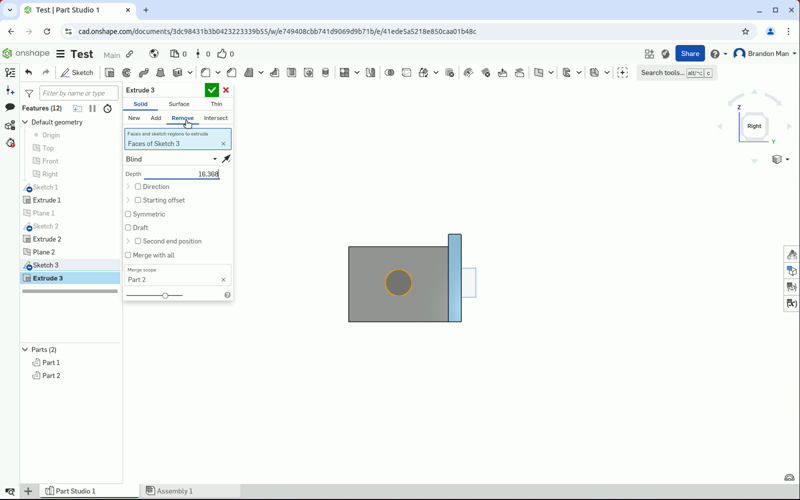
key(tab, 6)
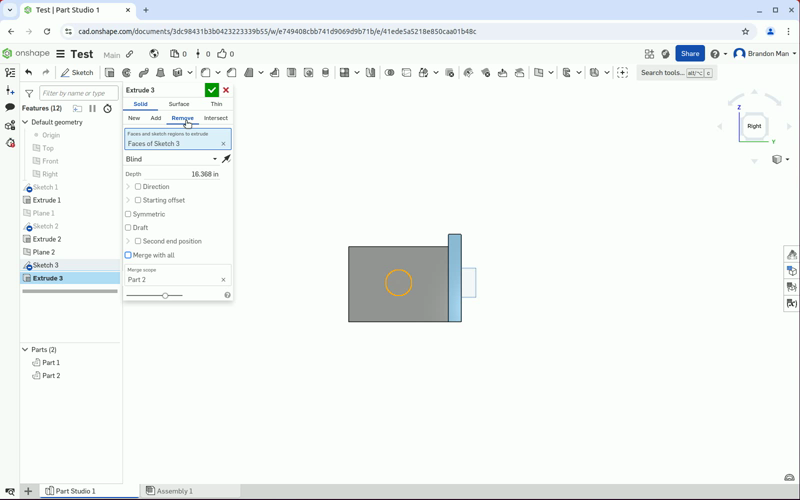
key(space)
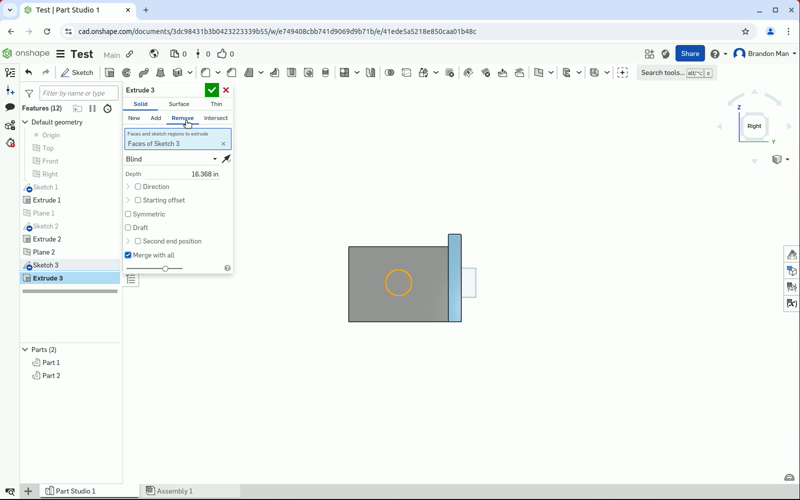
key(enter)
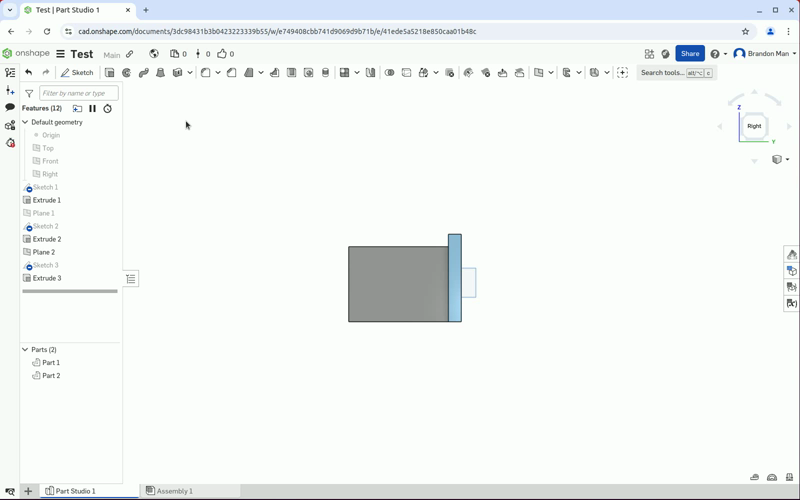
key(shift+h)
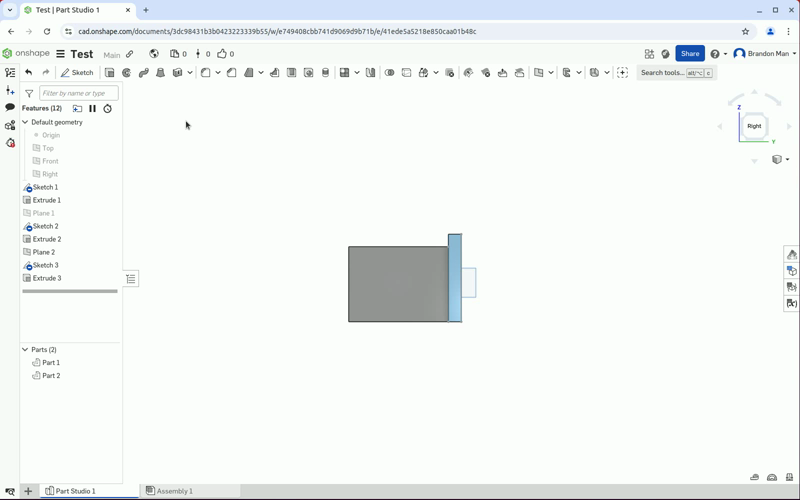
key(shift+h)
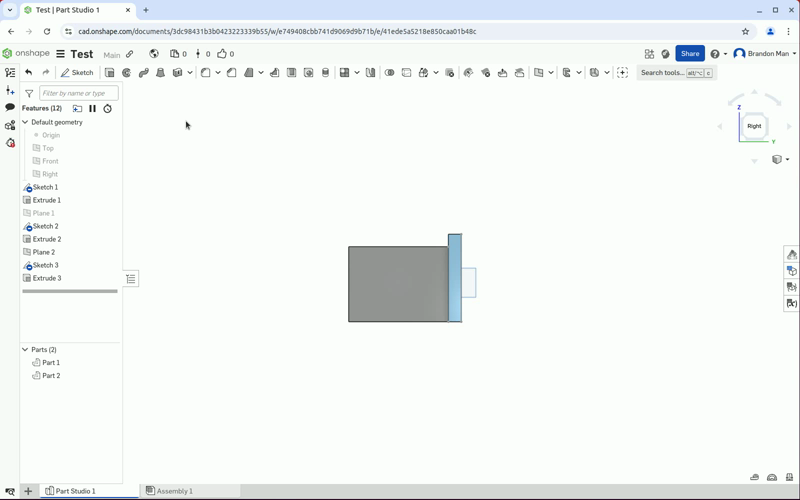
key(shift+7)
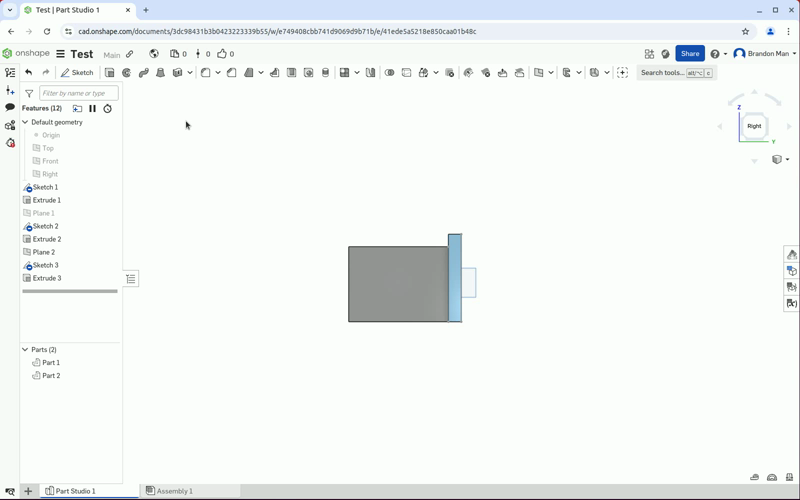
key(right, 2)
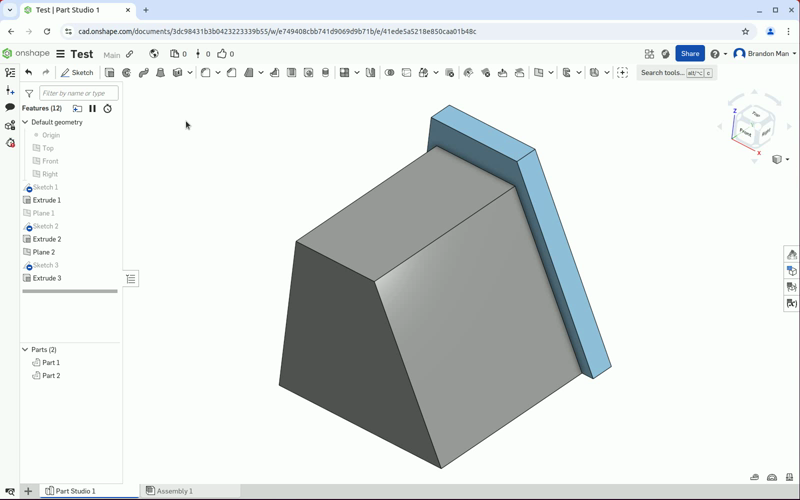
key(down, 2)
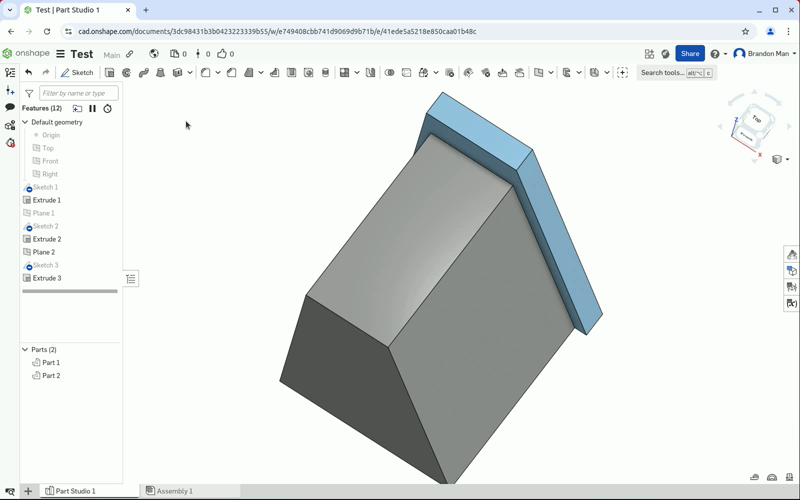
key(up, 2)
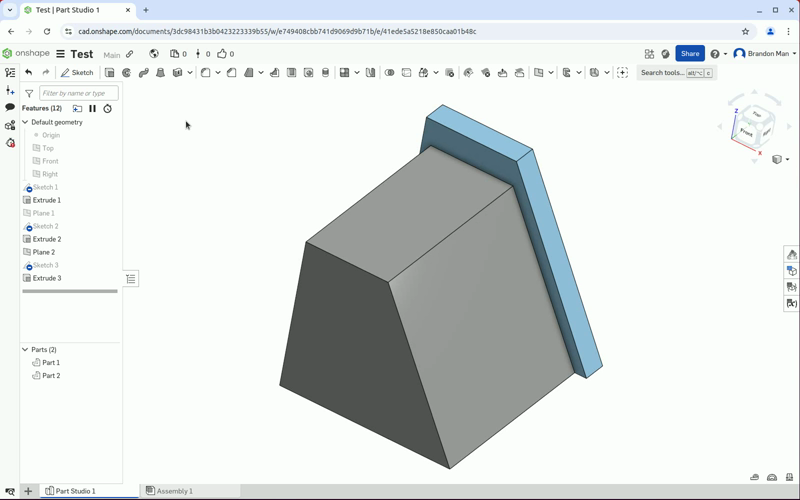
key(left, 2)
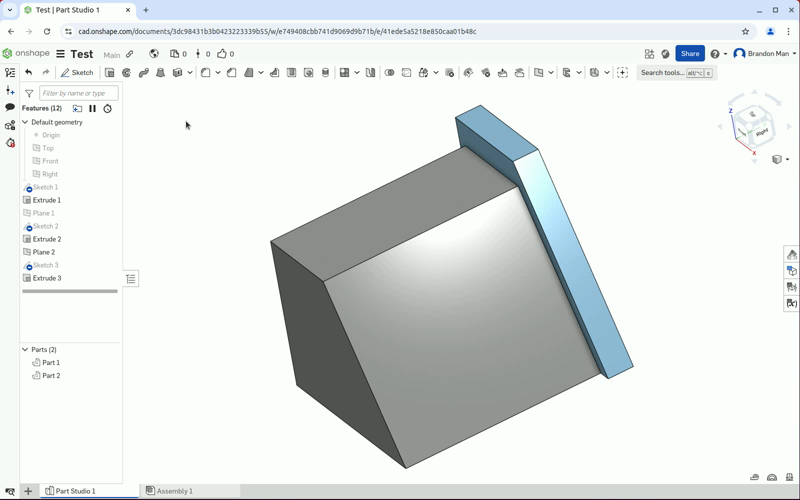
mouse_move(73, 189)
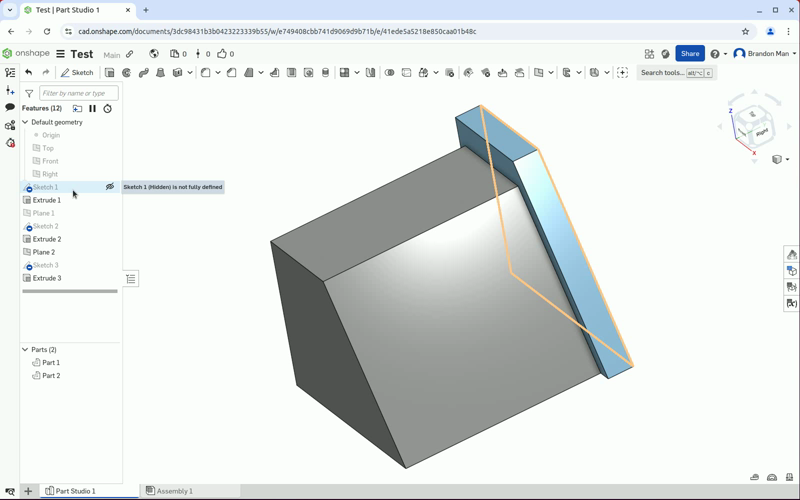
click(73, 189)